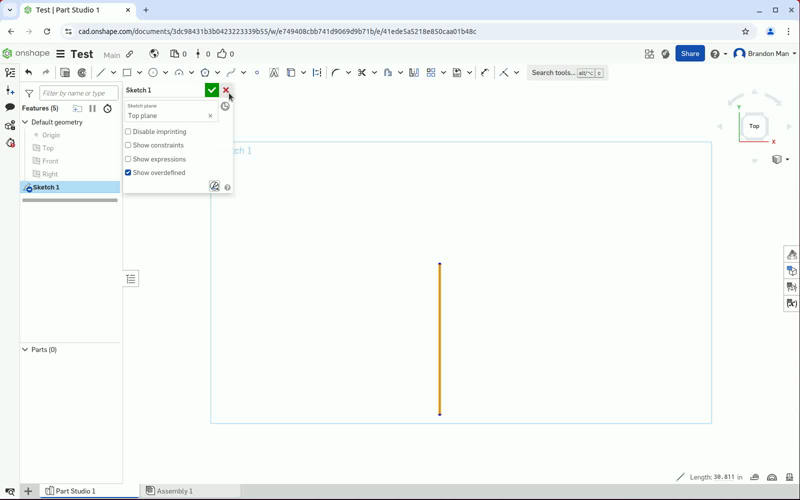
key(shift+h)
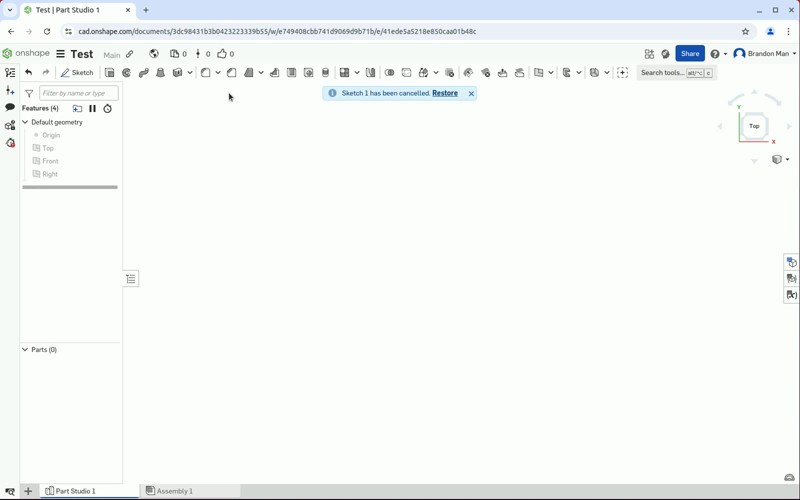
mouse_move(73, 352)
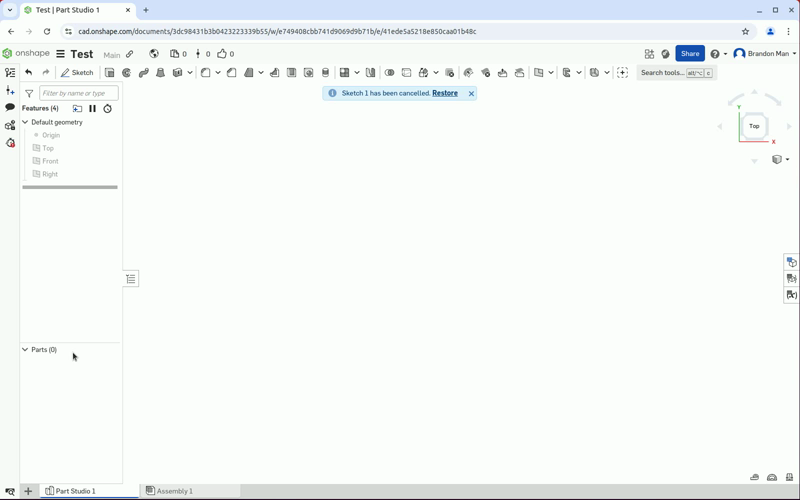
key(y)
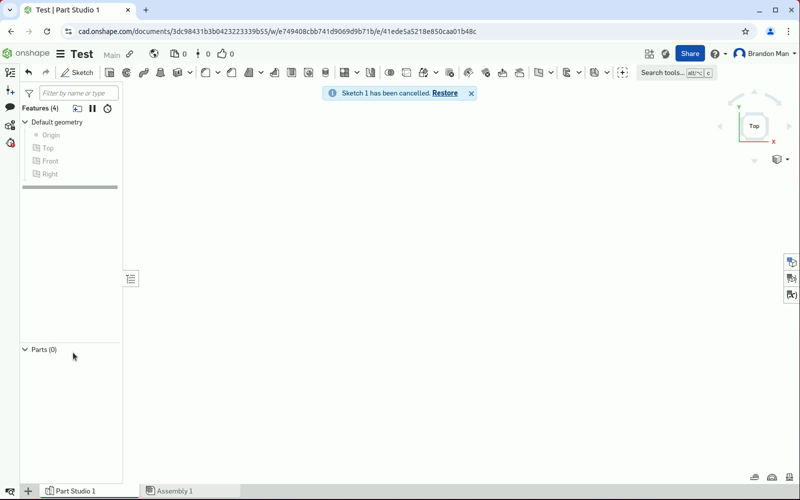
key(shift+p)
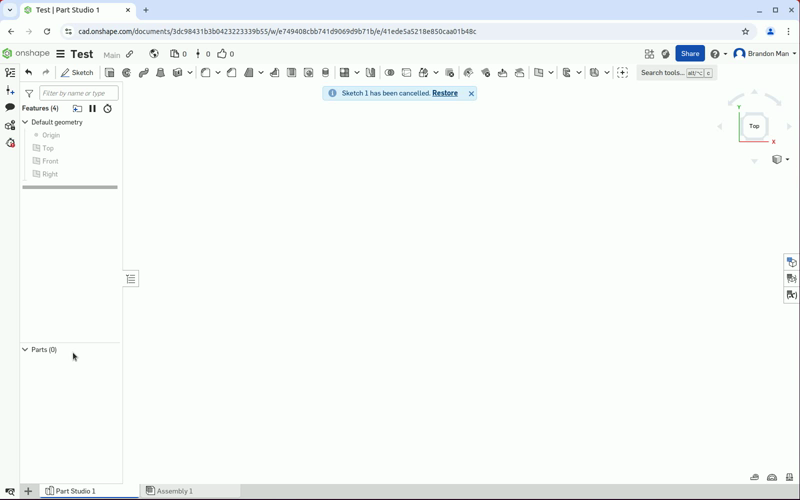
key(space)
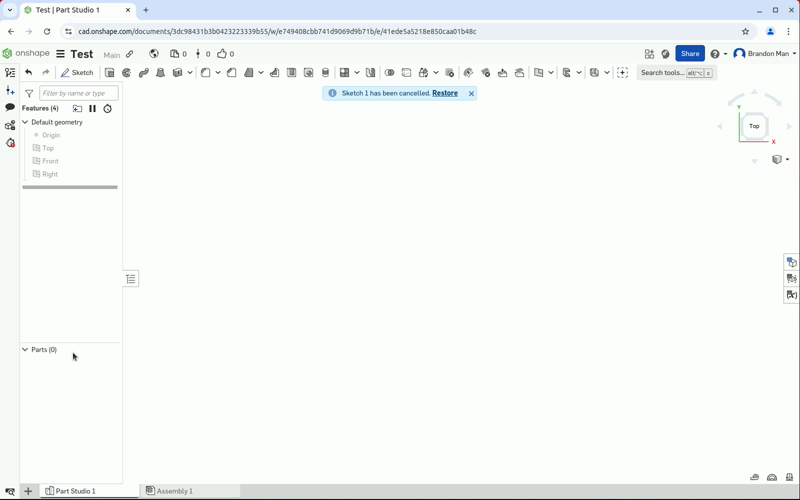
key_down(shift)
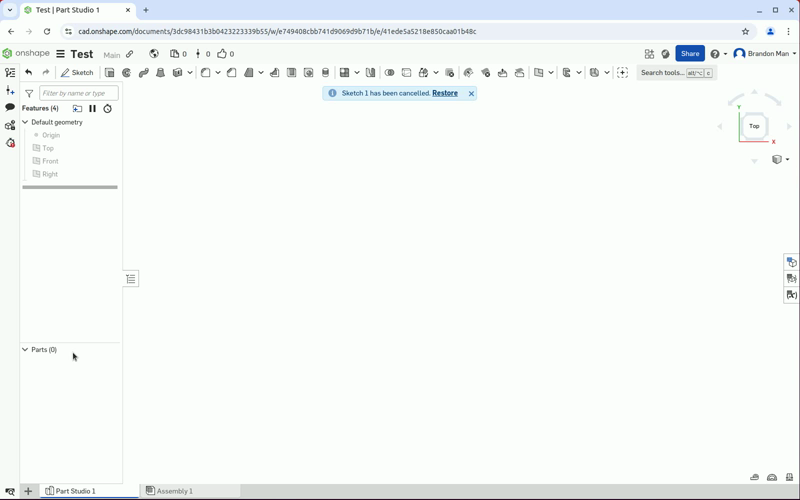
key(up)
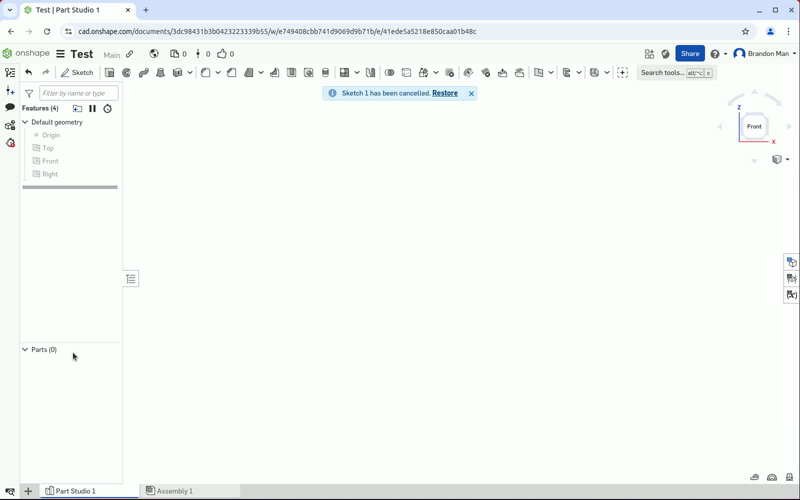
key_up(shift)
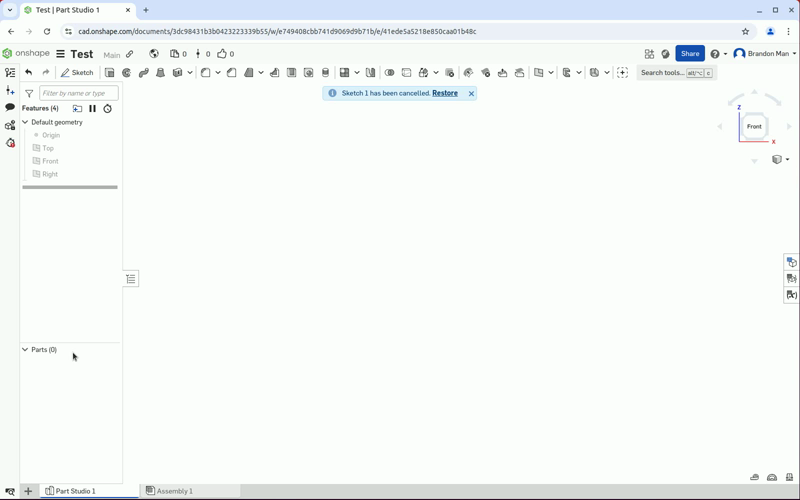
mouse_move(73, 352)
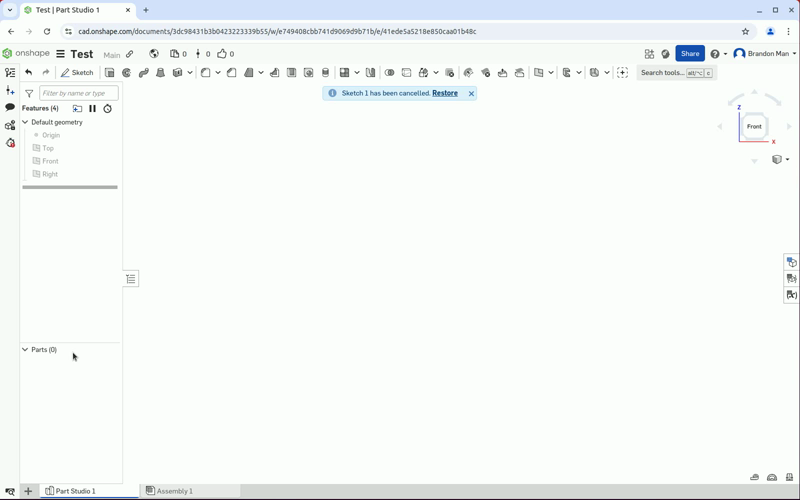
key(shift+y)
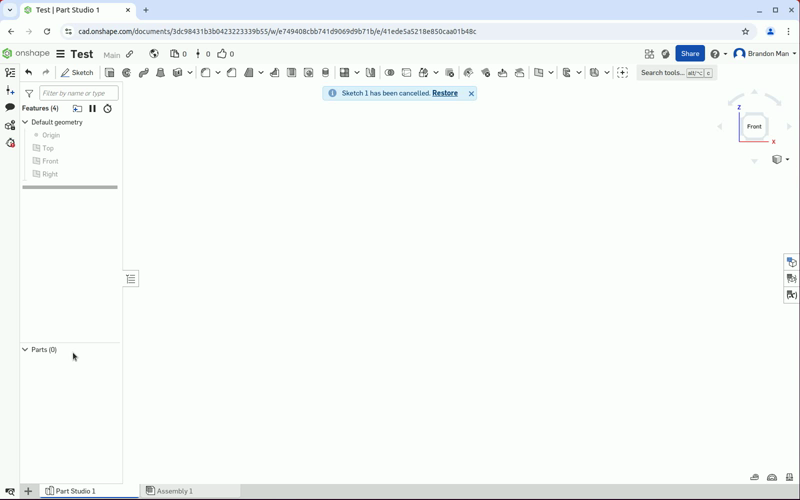
key(shift+s)
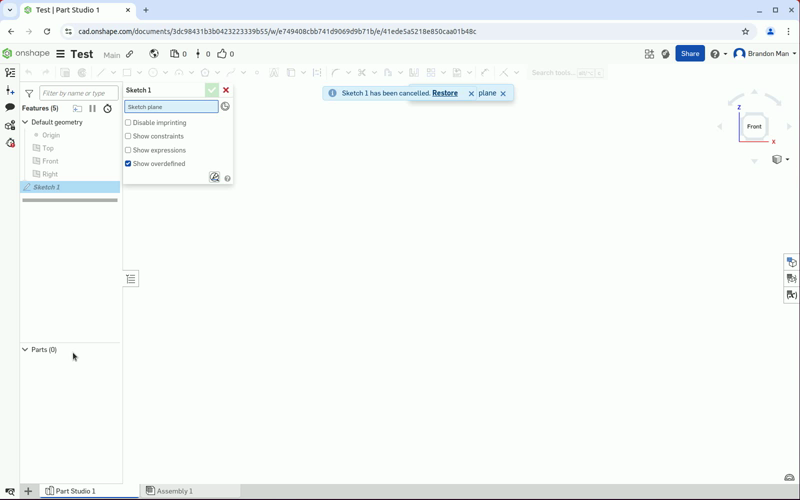
mouse_move(73, 163)
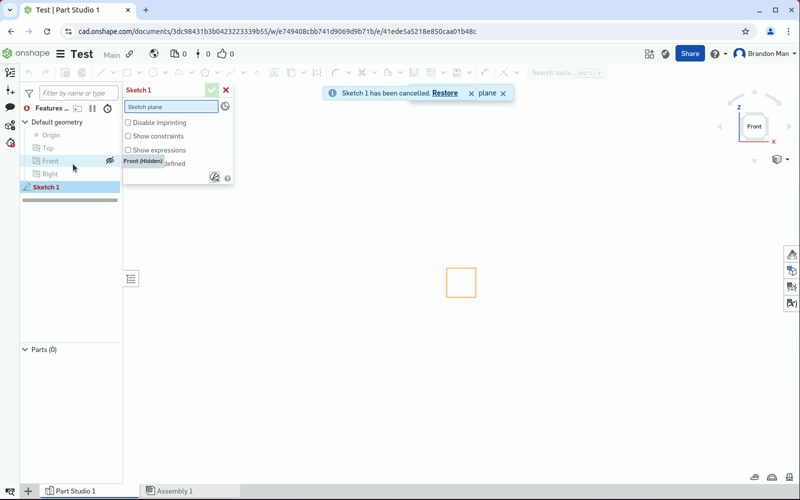
click(73, 163)
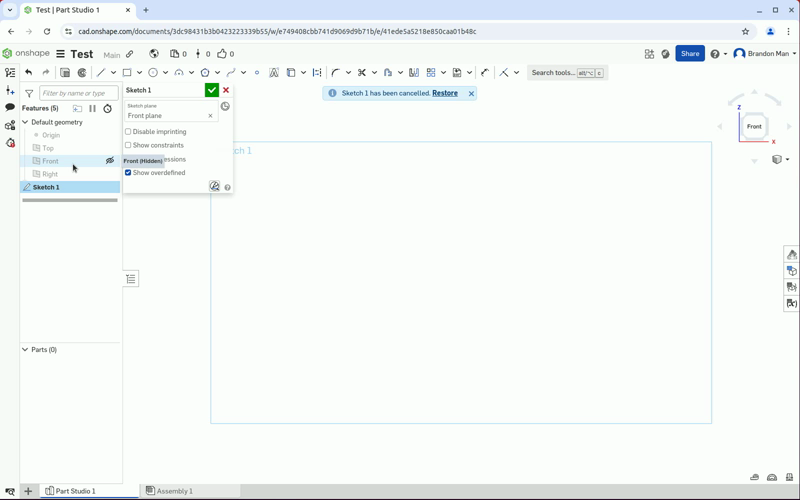
mouse_move(73, 352)
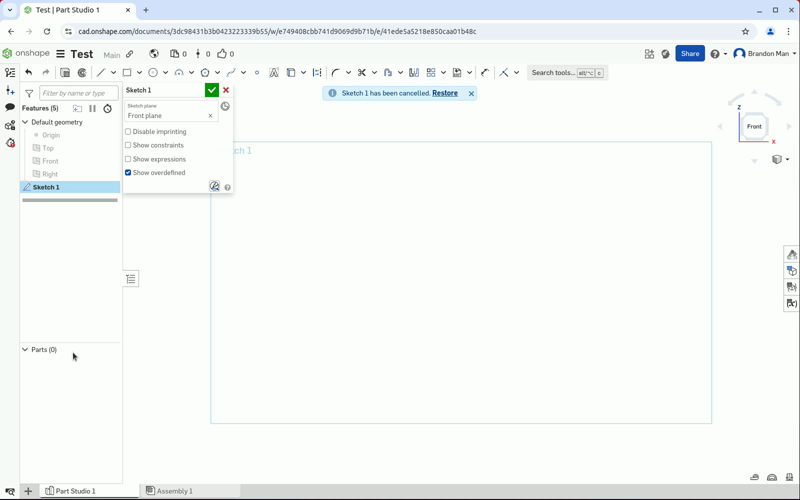
key(y)
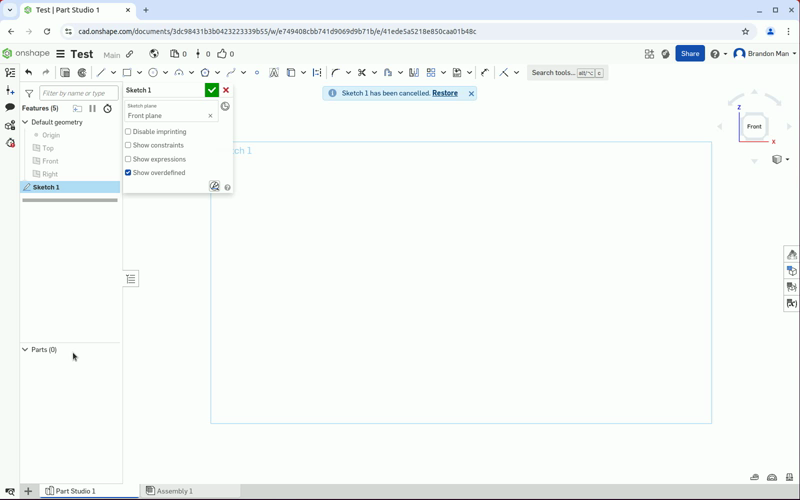
key(c)
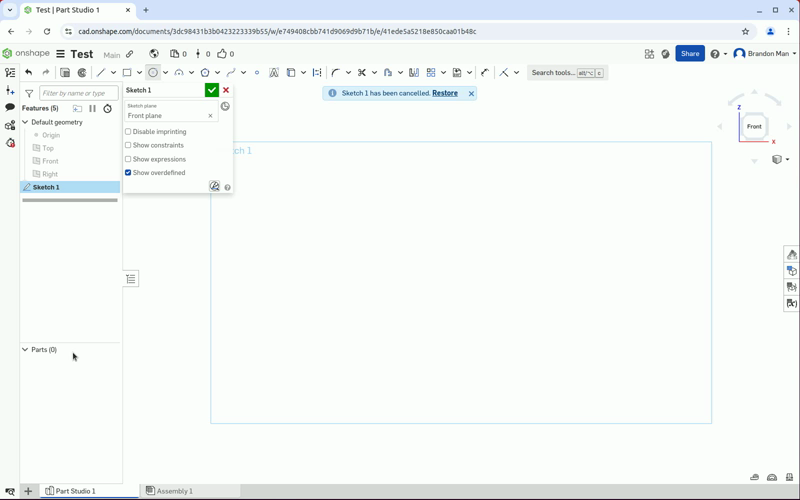
key_down(shift)
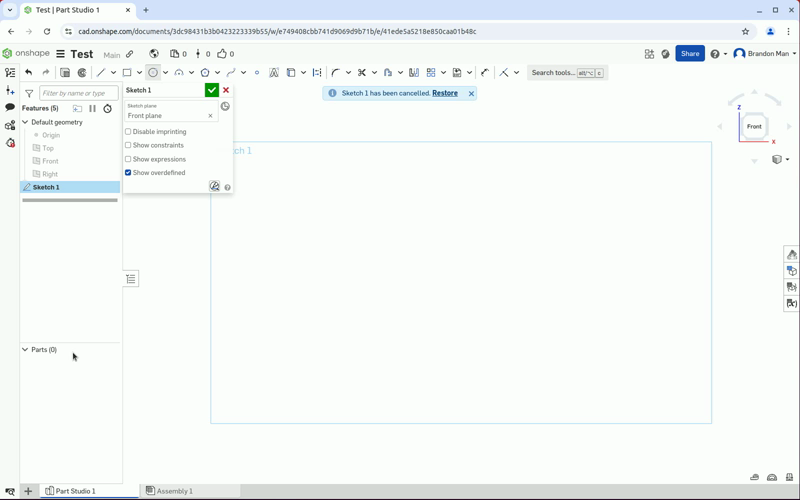
mouse_move(461, 282)
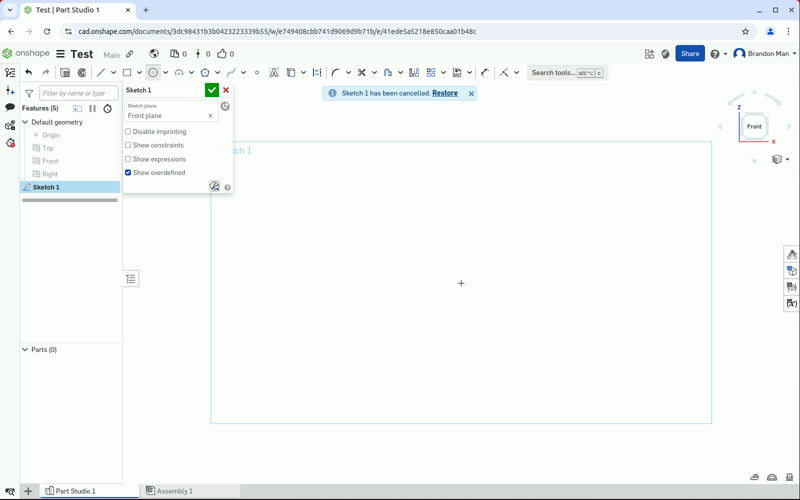
click(461, 282)
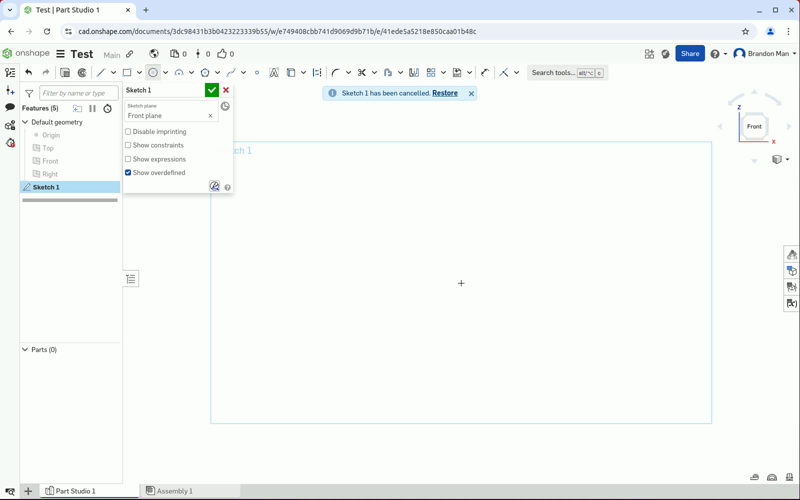
key_up(shift)
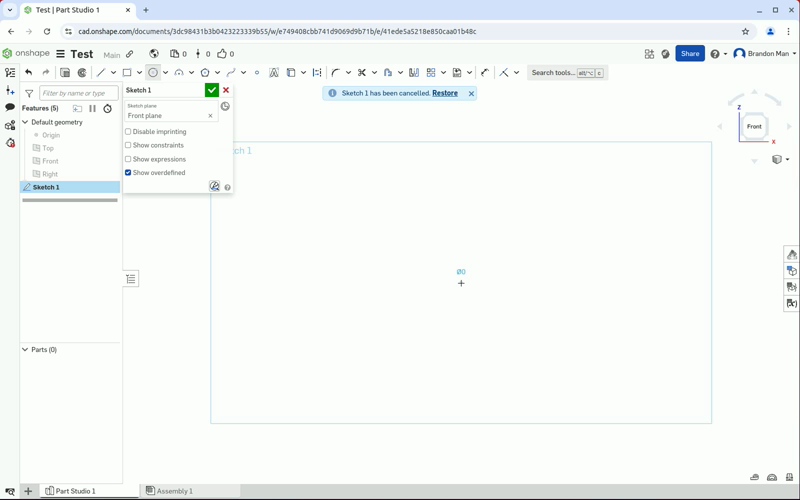
mouse_move(497, 282)
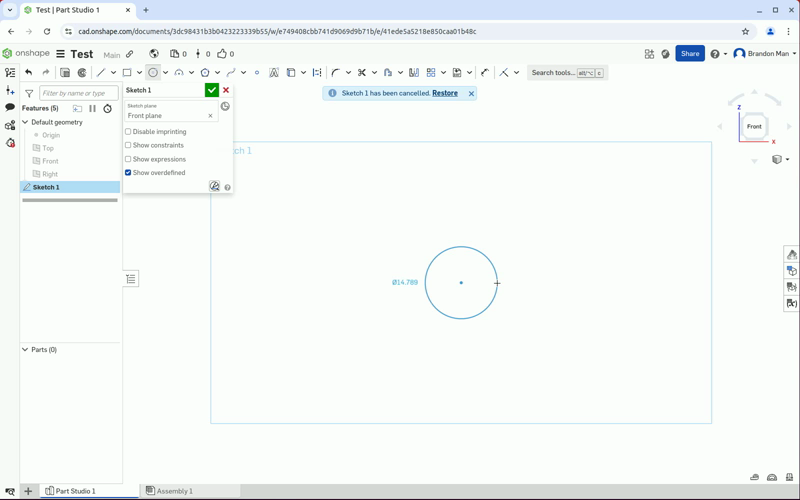
click(497, 282)
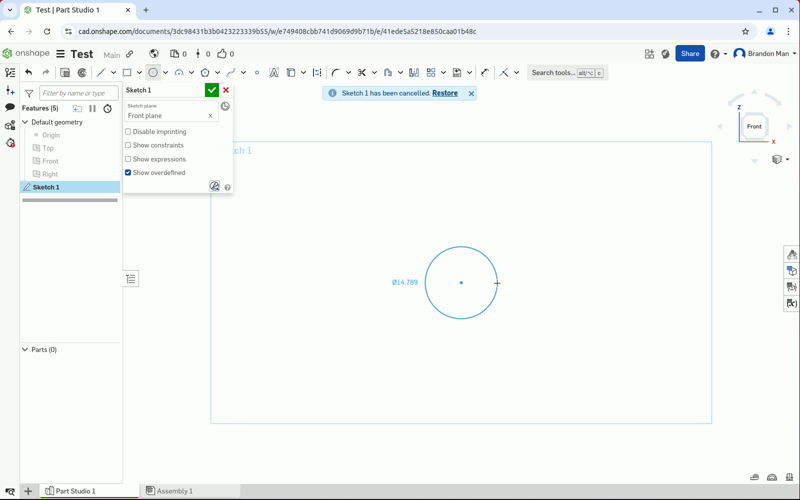
key(esc)
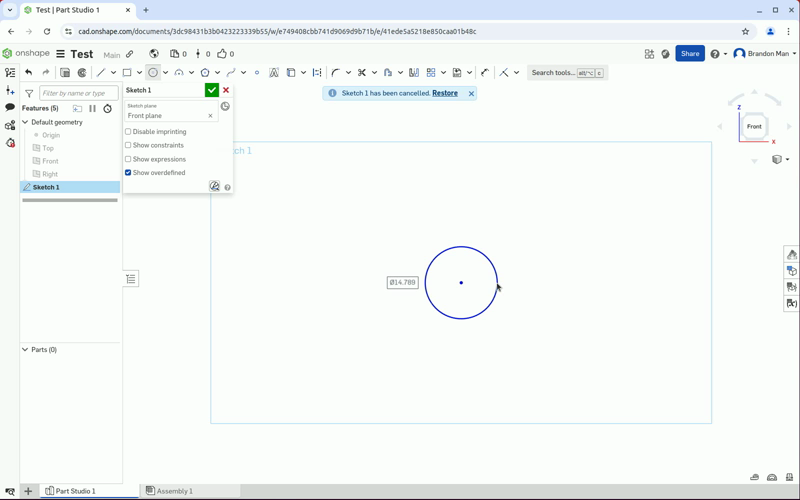
key(c)
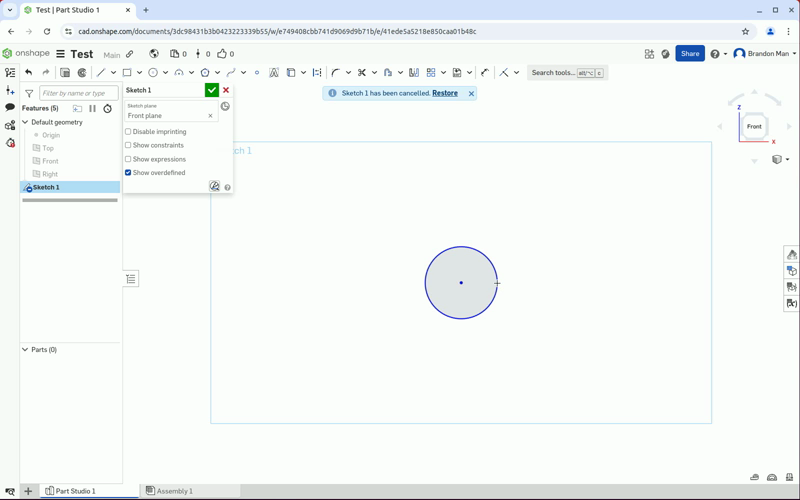
key_down(shift)
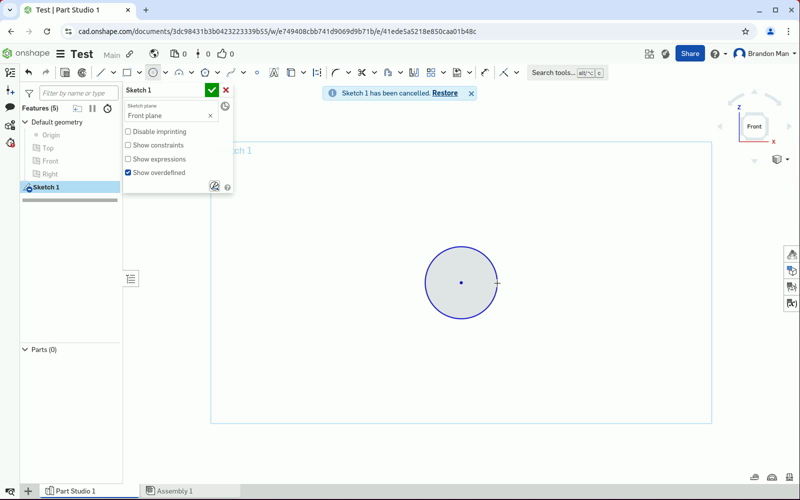
mouse_move(461, 282)
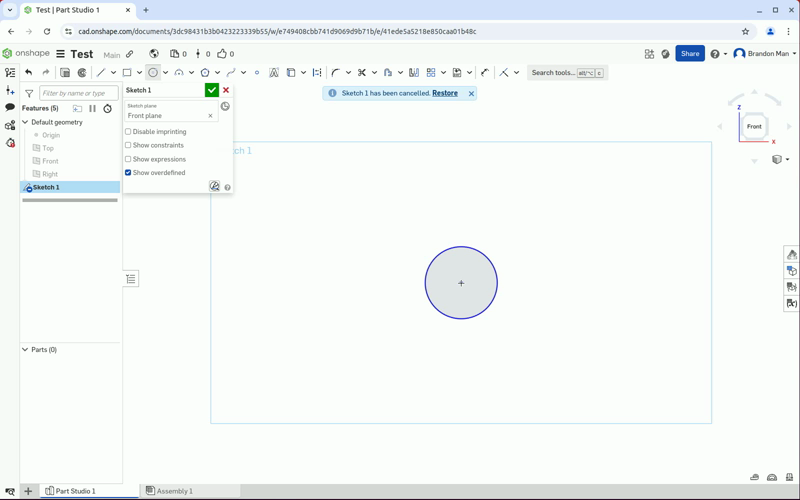
click(461, 282)
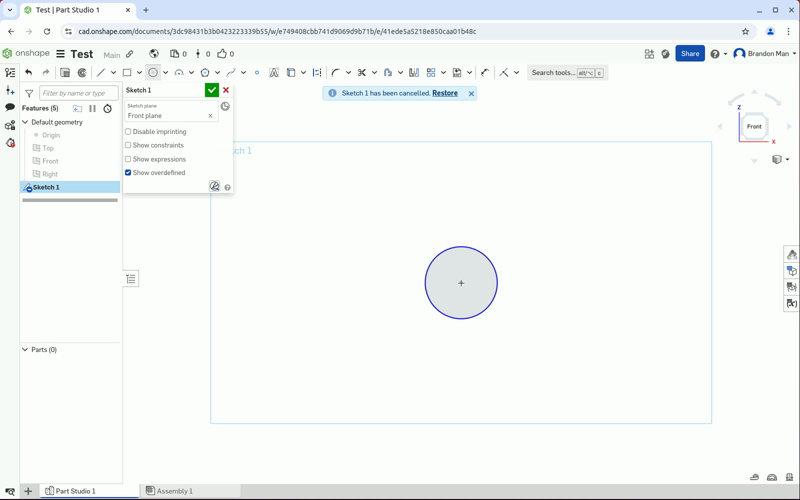
key_up(shift)
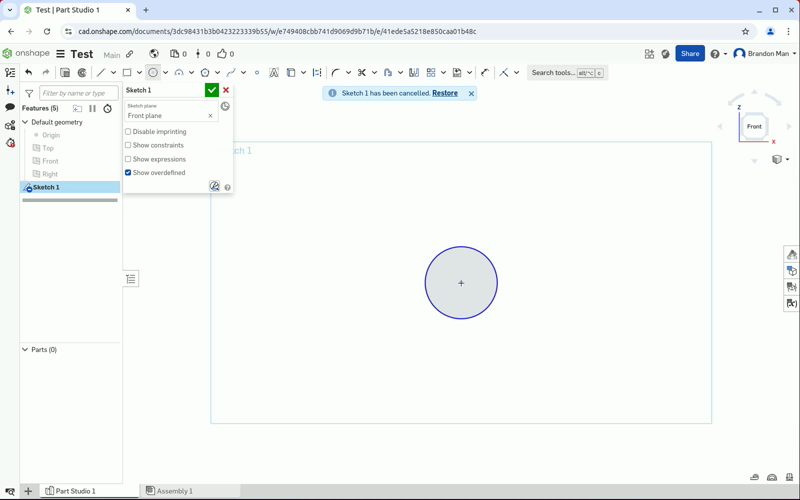
mouse_move(479, 282)
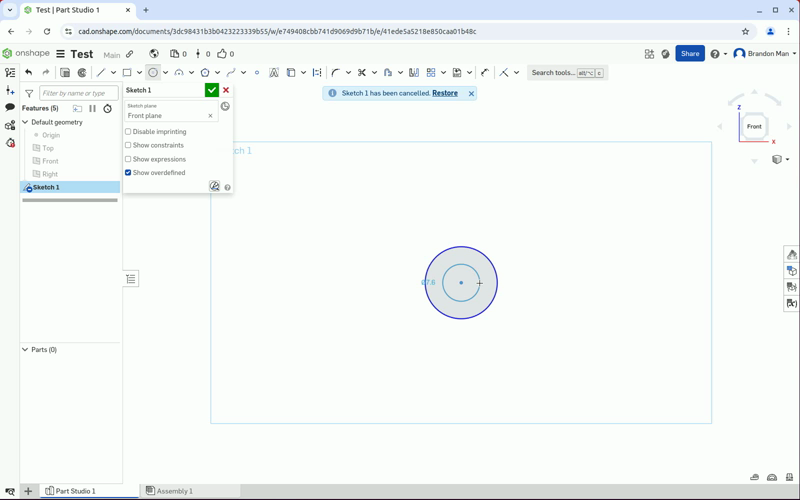
click(479, 282)
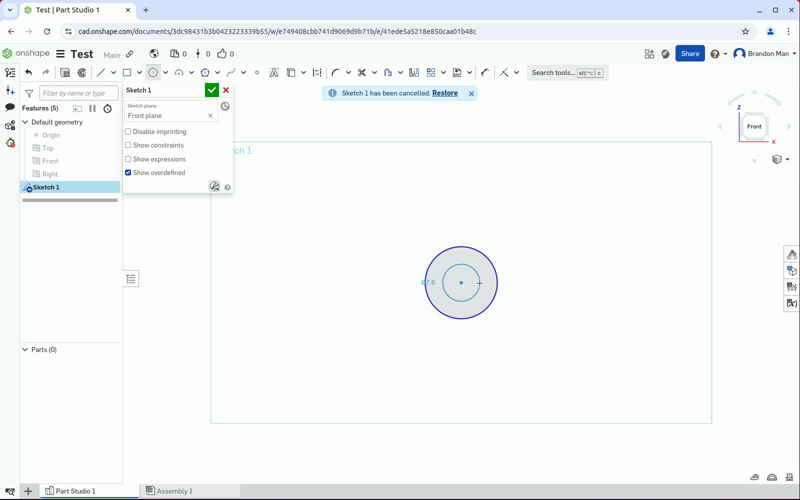
key(esc)
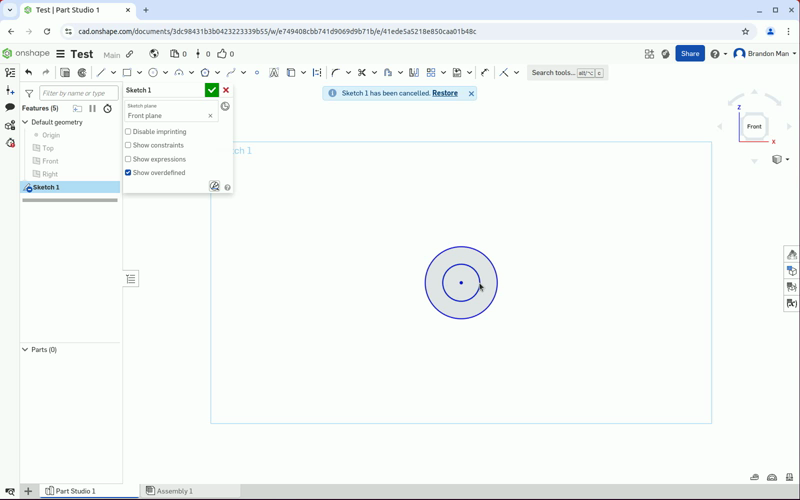
mouse_move(485, 287)
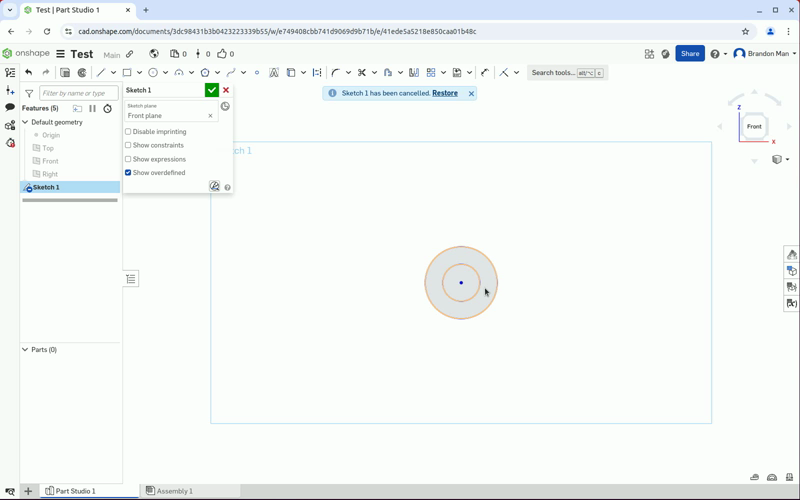
click(485, 287)
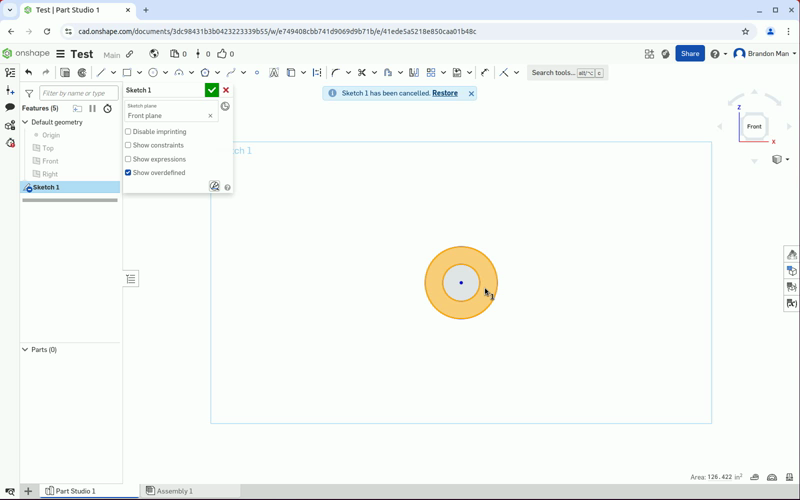
mouse_move(73, 352)
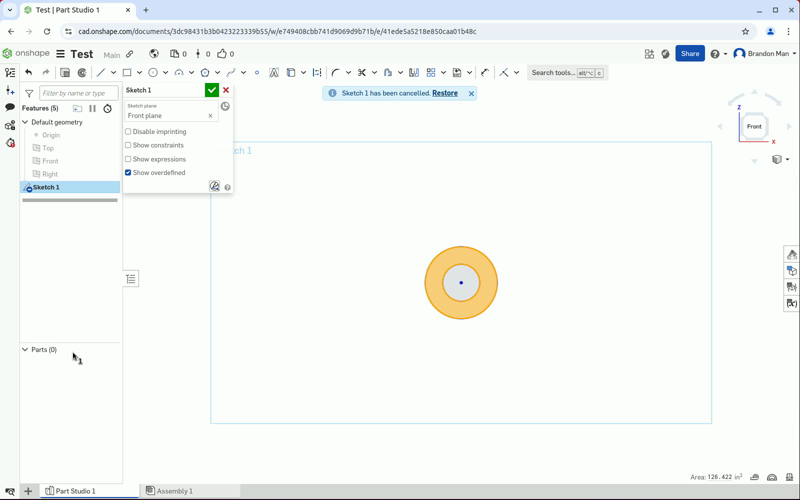
key(shift+y)
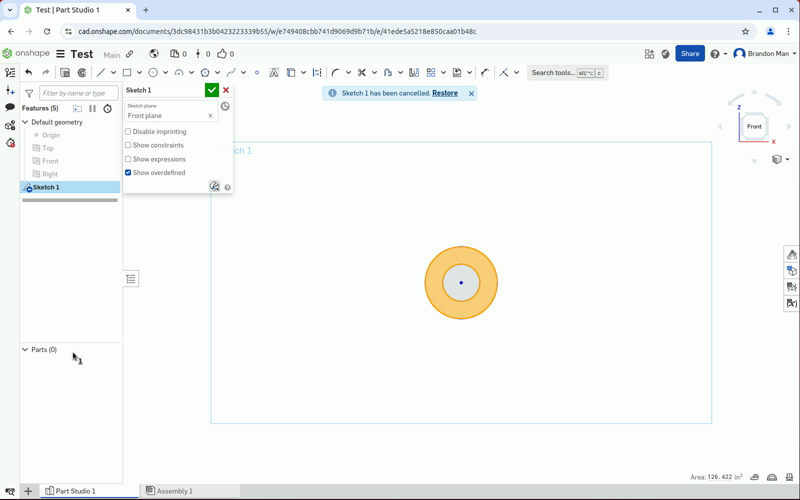
key(shift+e)
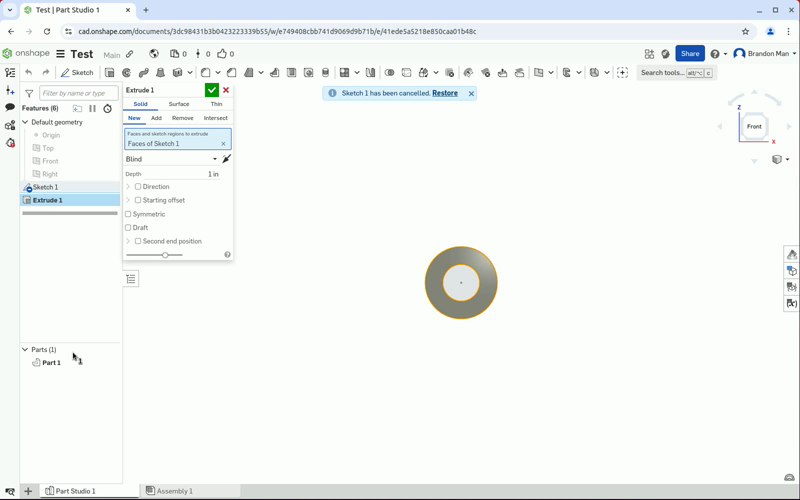
mouse_move(143, 106)
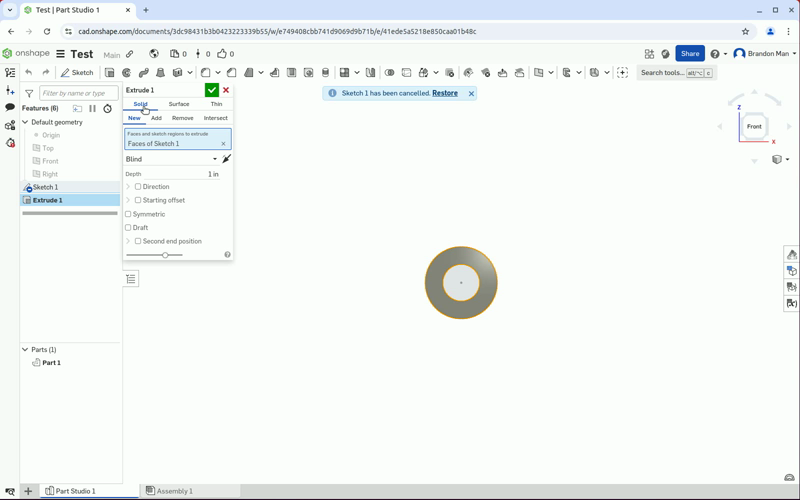
click(143, 106)
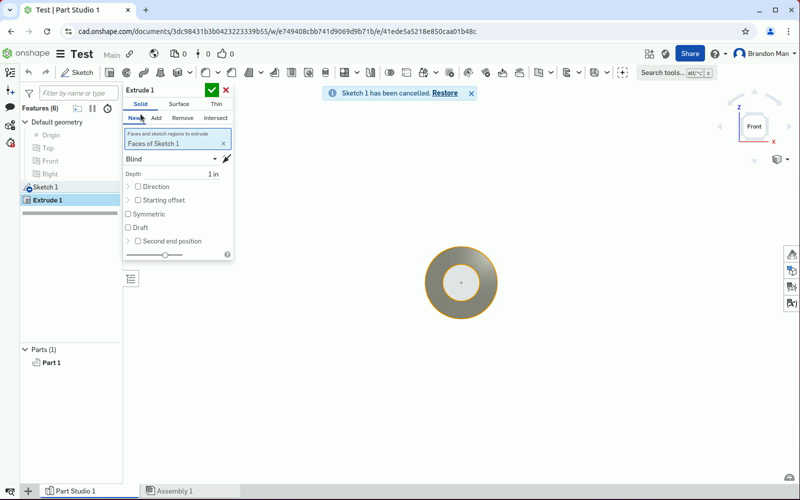
mouse_move(137, 120)
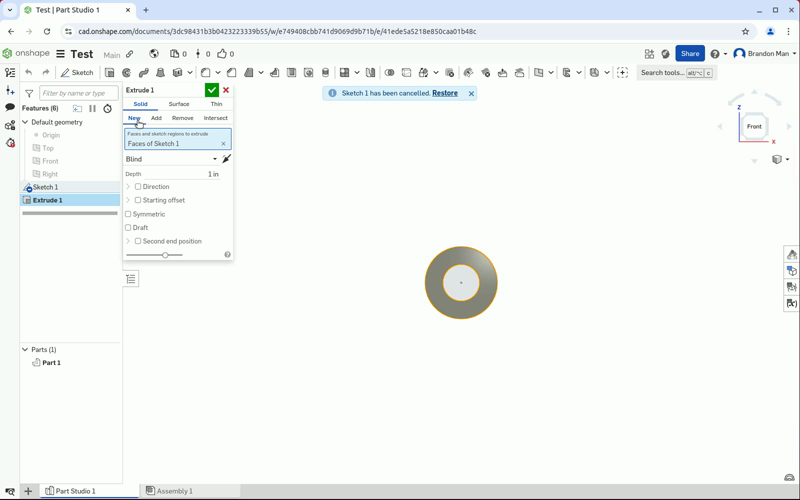
click(137, 120)
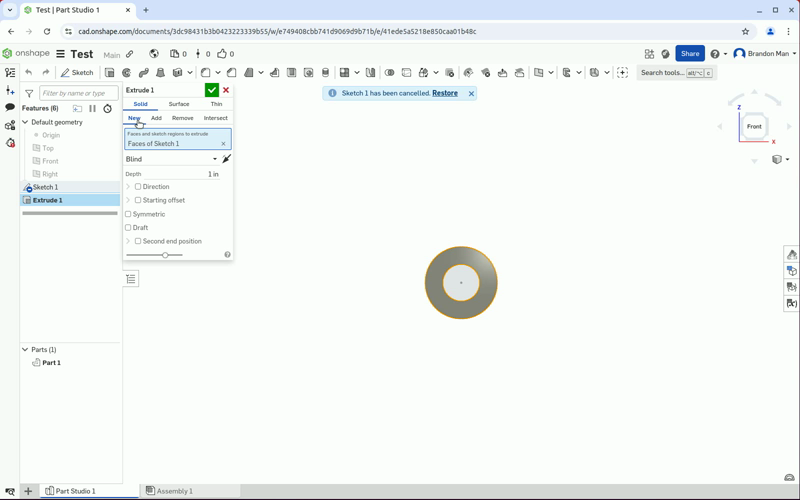
key(tab, 4)
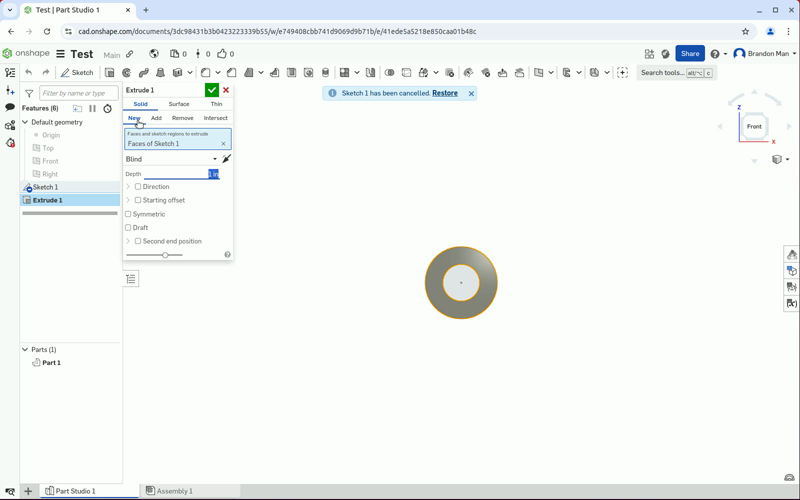
text(3.129)
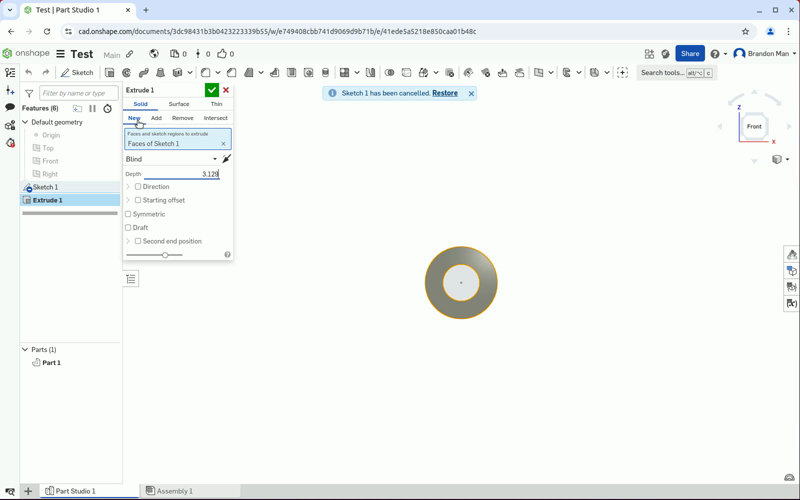
key(enter)
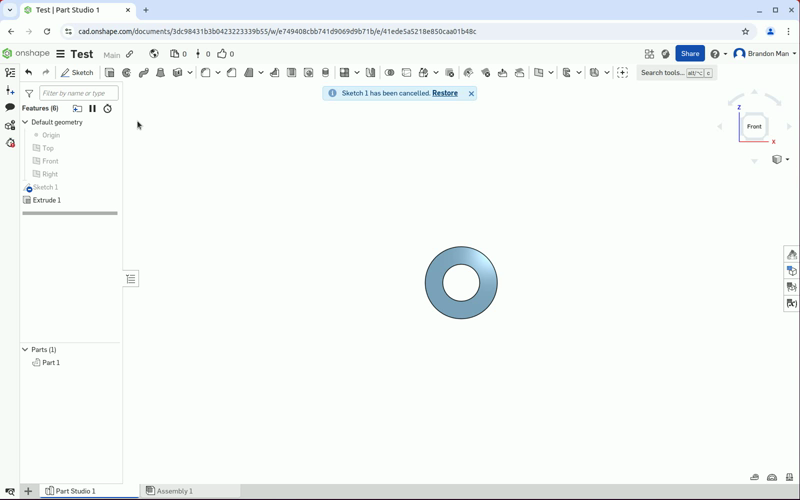
key(shift+h)
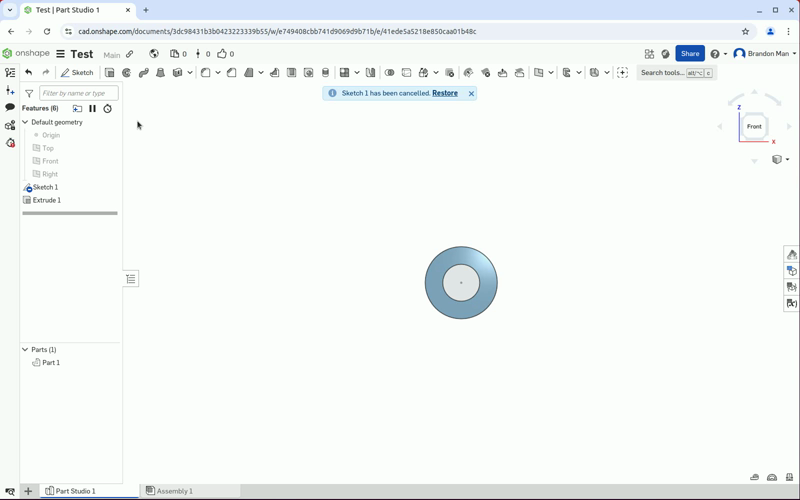
key(shift+h)
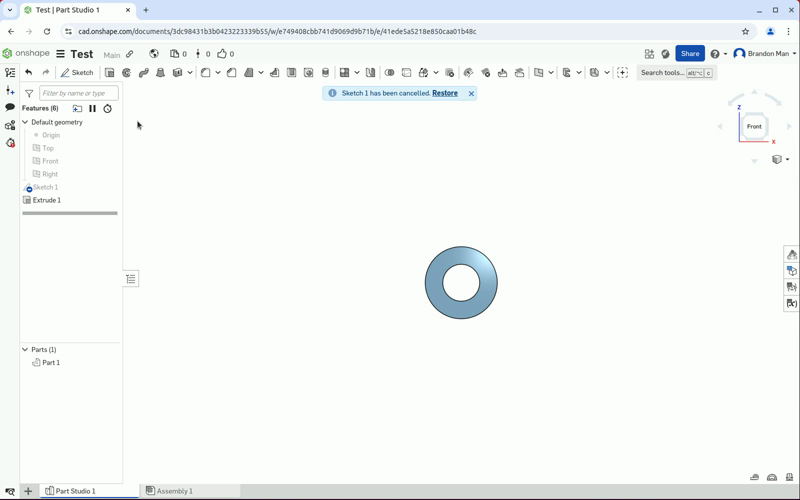
mouse_move(73, 189)
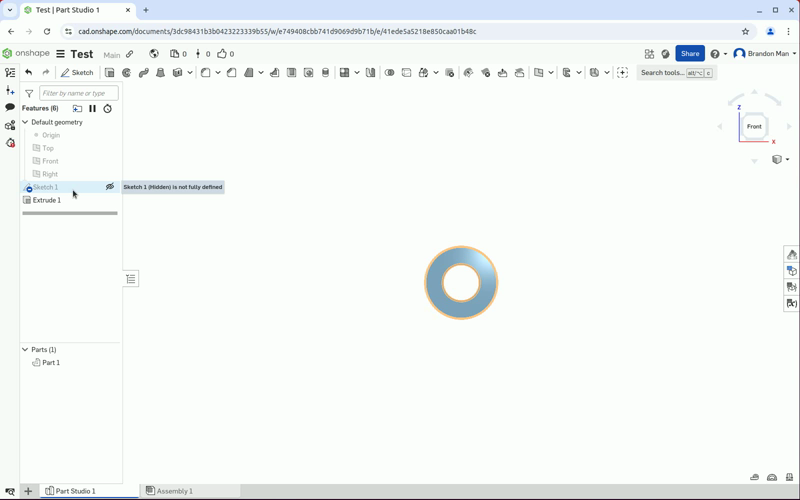
click(73, 189)
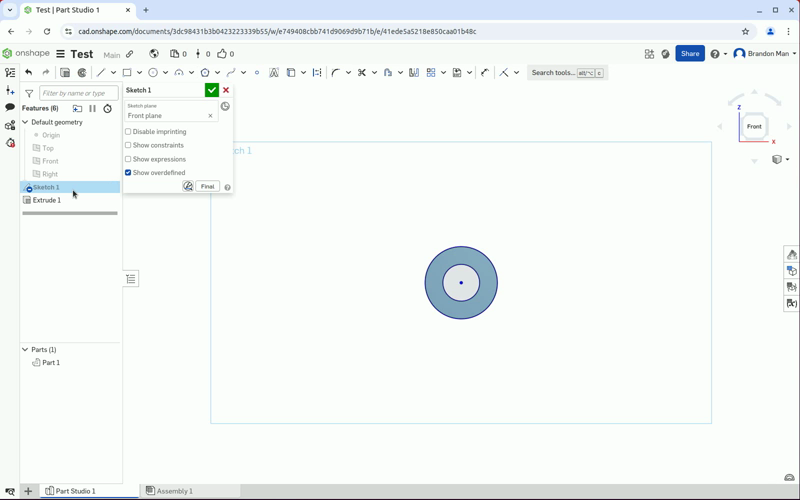
mouse_move(229, 92)
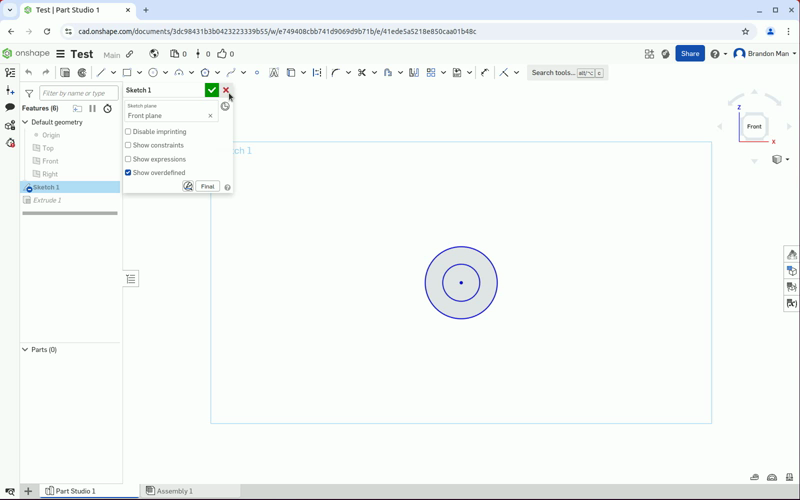
click(229, 92)
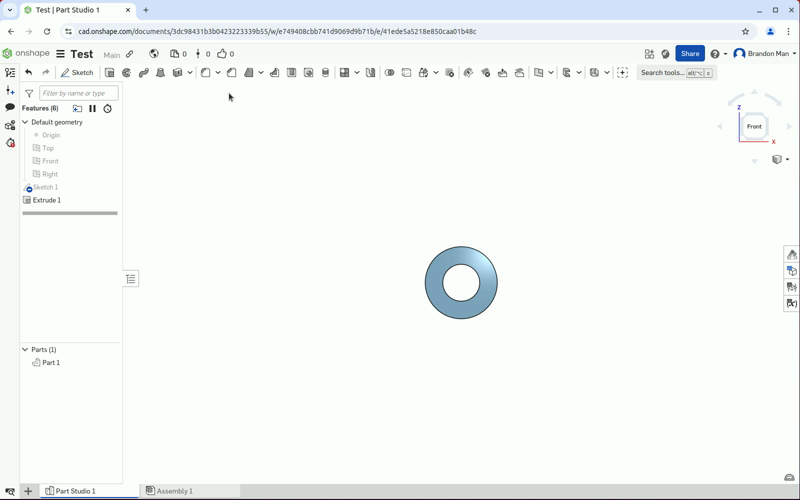
mouse_move(541, 75)
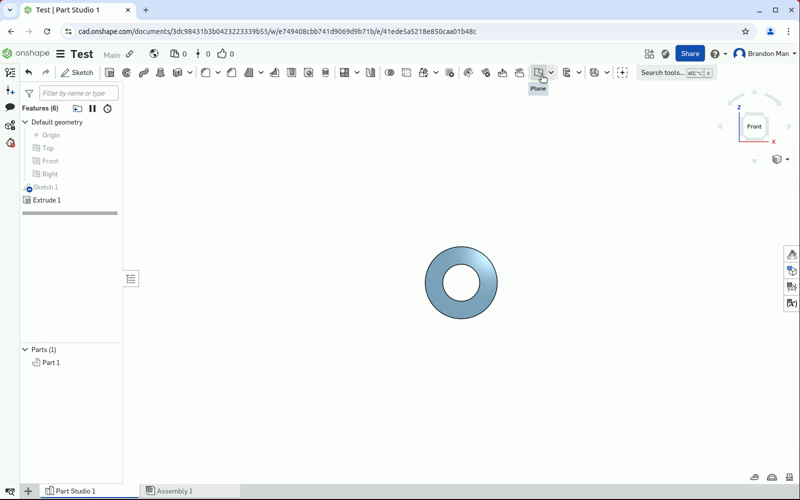
click(541, 75)
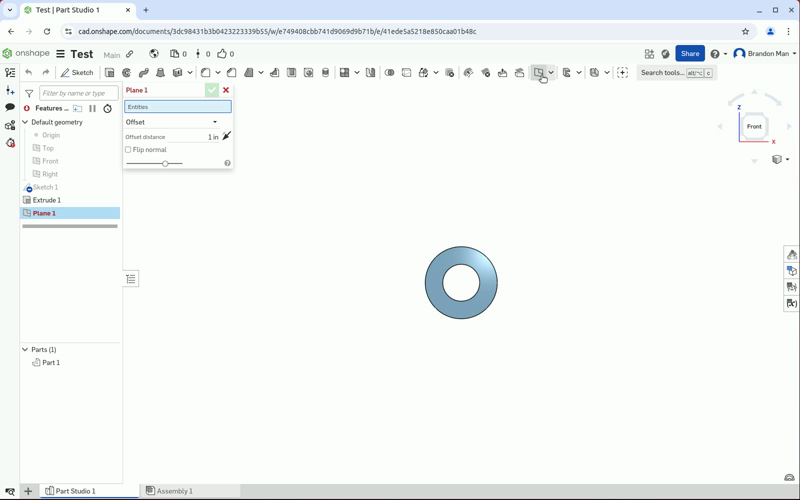
mouse_move(73, 163)
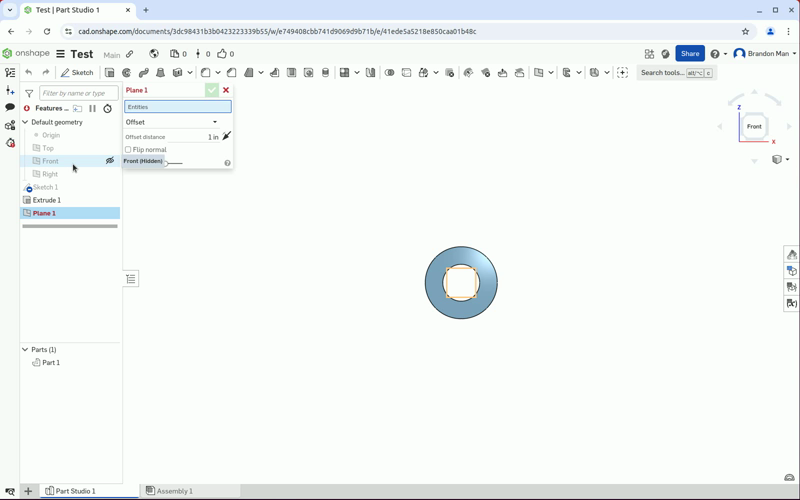
click(73, 163)
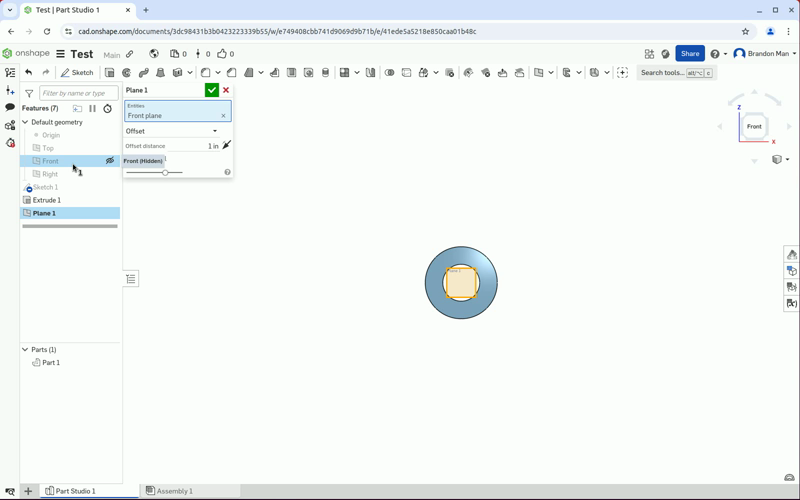
key(tab, 2)
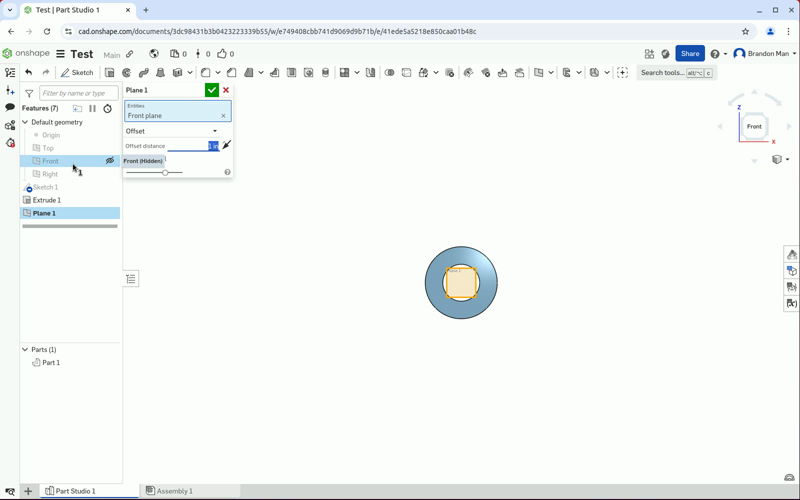
text(3.143)
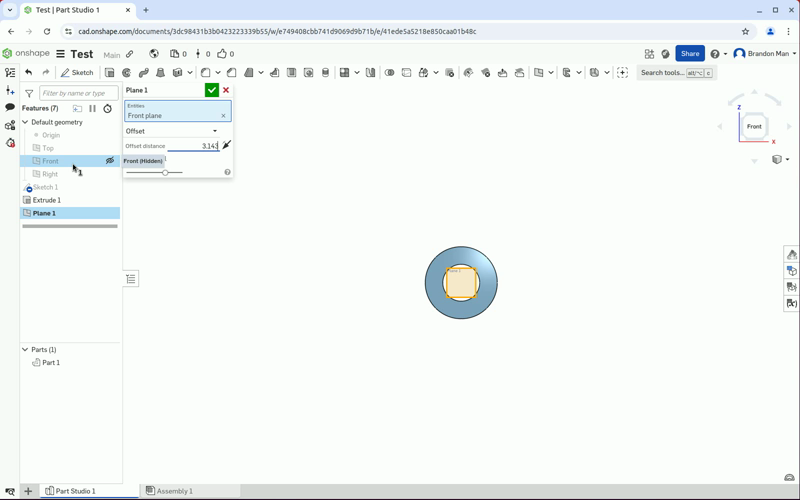
key(enter, 2)
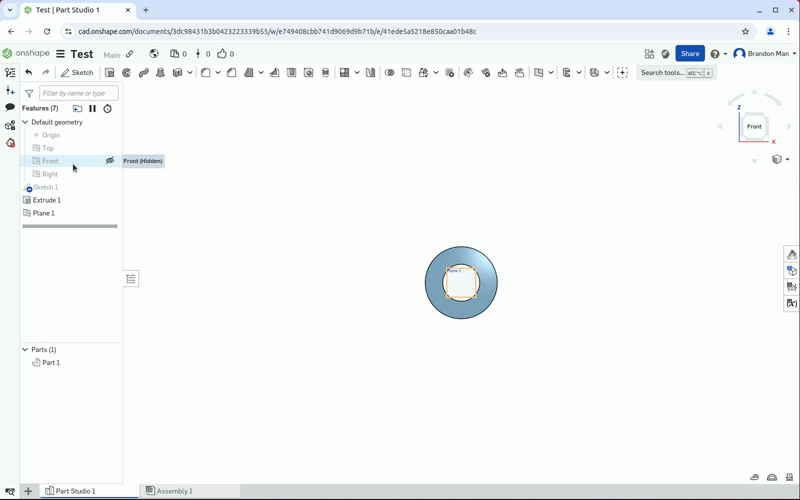
key(shift+s)
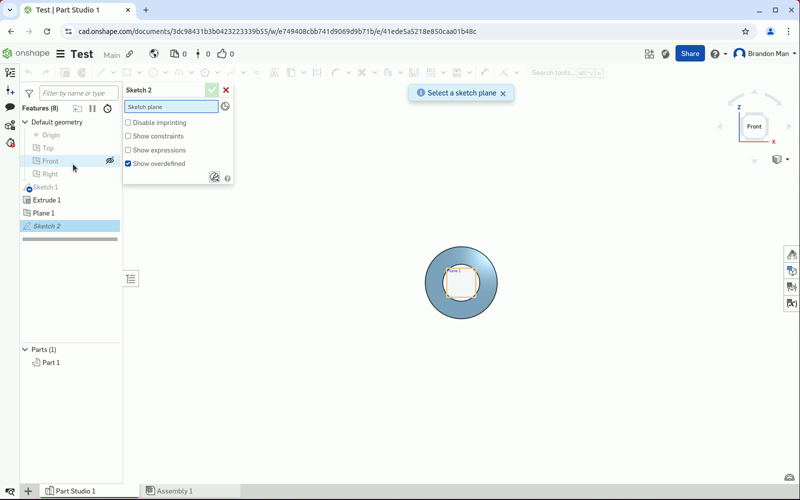
mouse_move(73, 215)
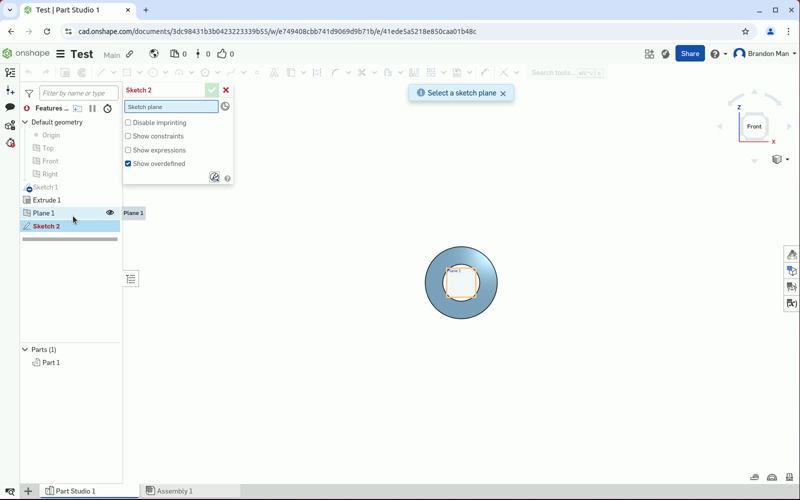
click(73, 215)
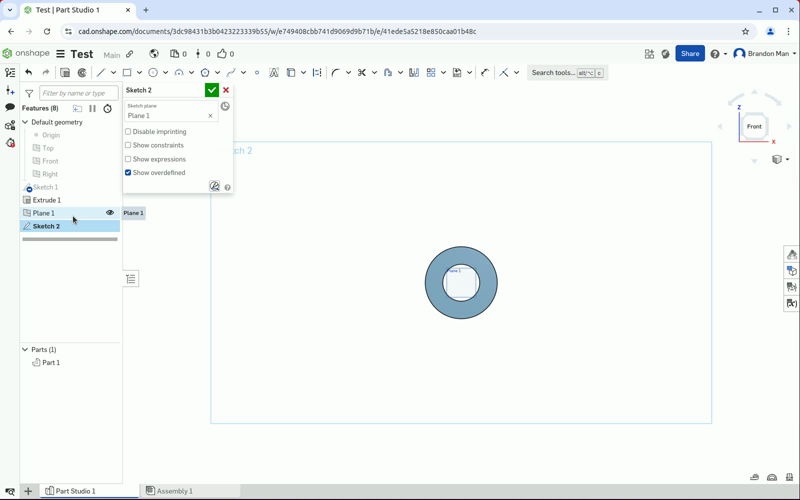
mouse_move(73, 352)
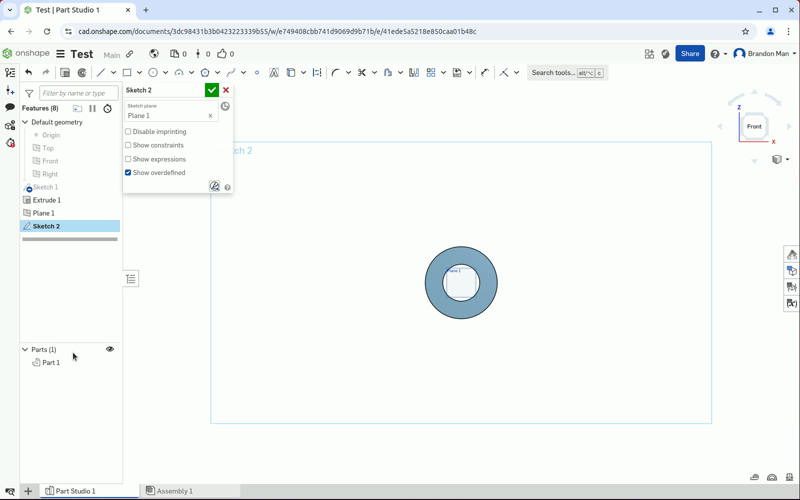
key(y)
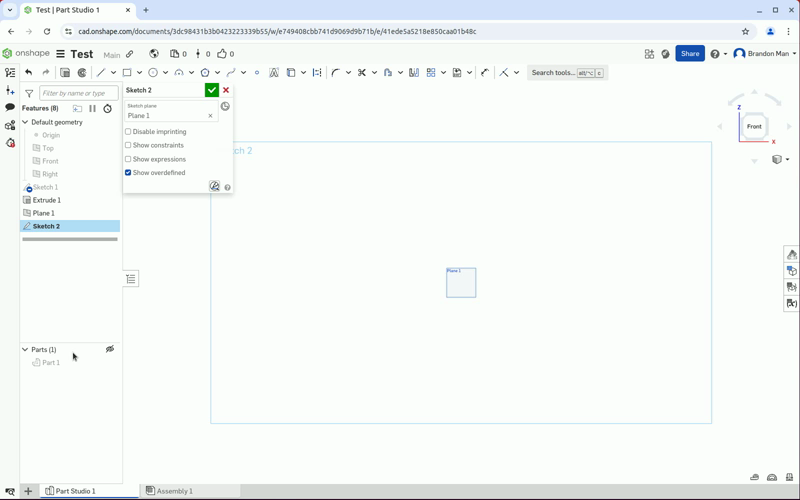
key(c)
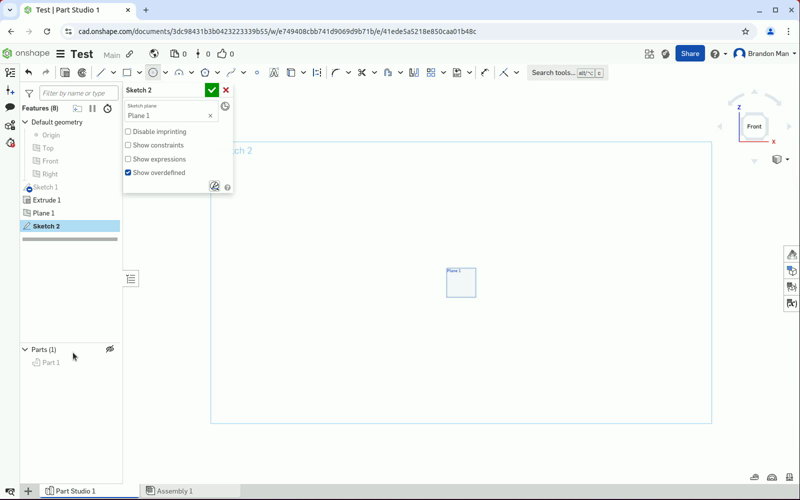
key_down(shift)
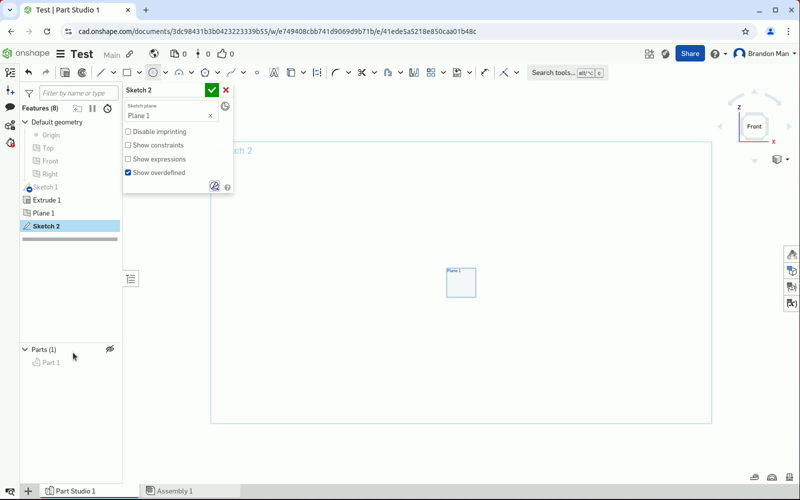
mouse_move(461, 282)
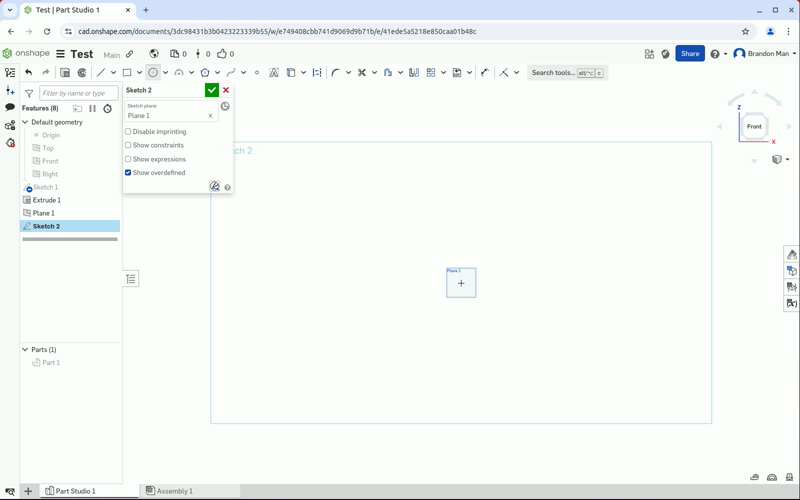
click(461, 282)
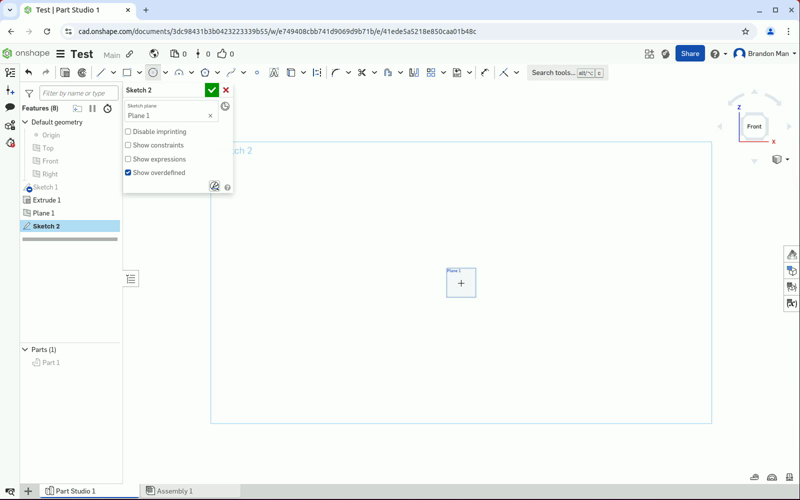
key_up(shift)
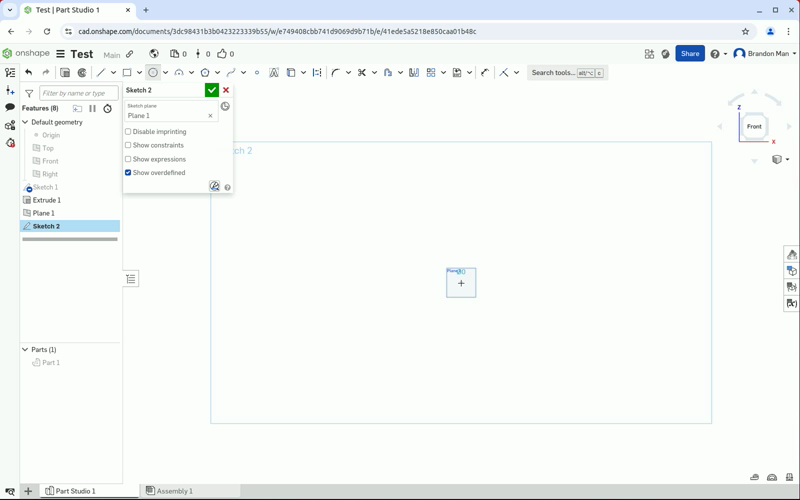
mouse_move(494, 282)
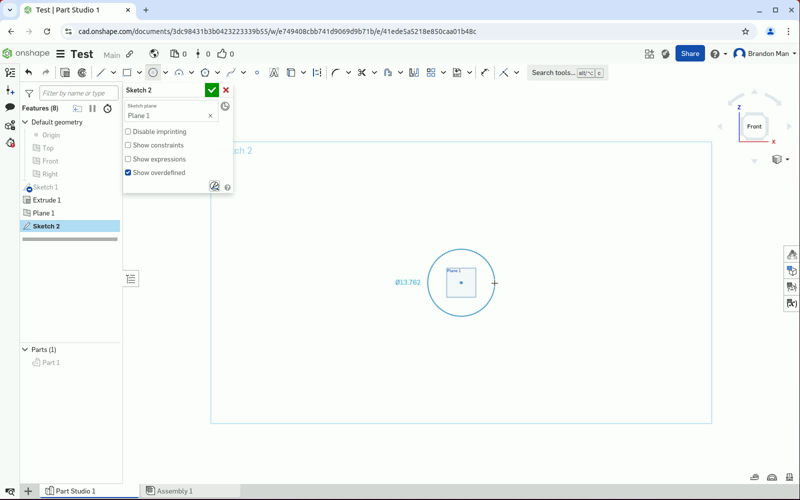
click(494, 282)
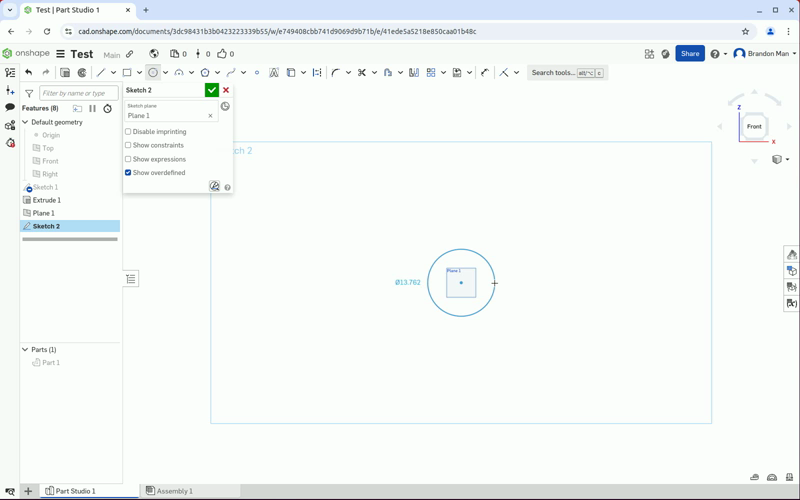
key(esc)
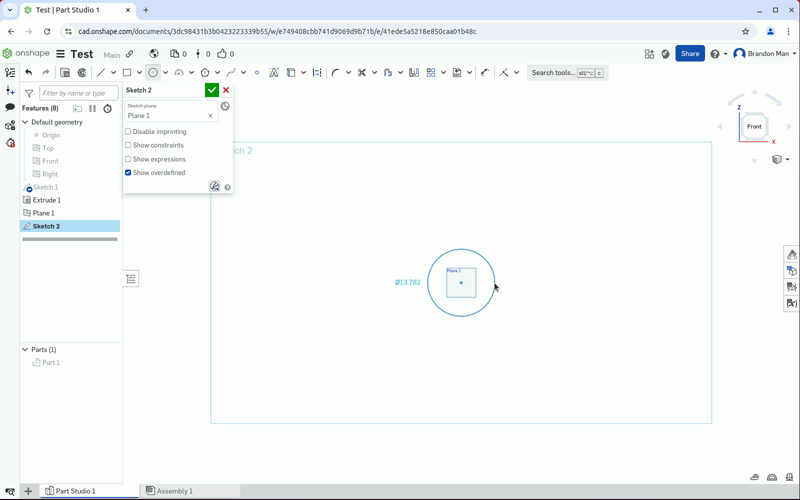
key(c)
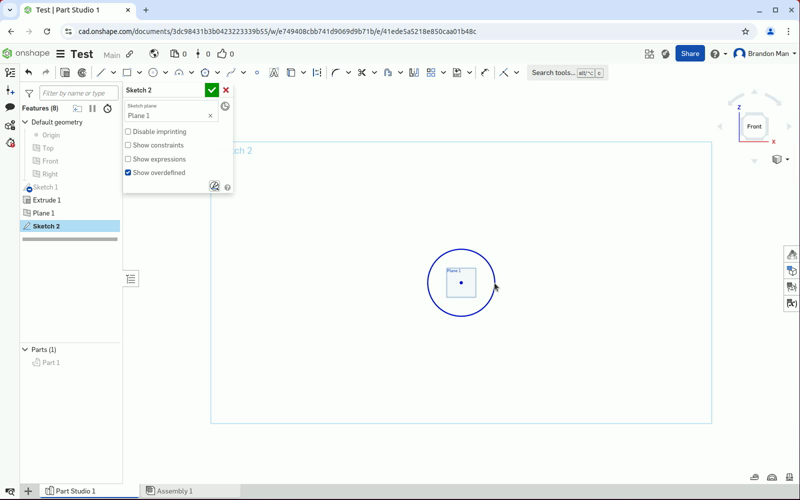
key_down(shift)
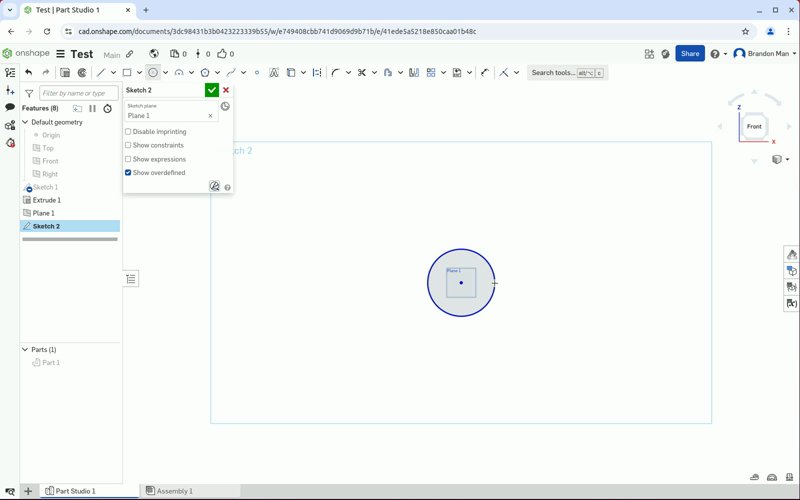
mouse_move(461, 282)
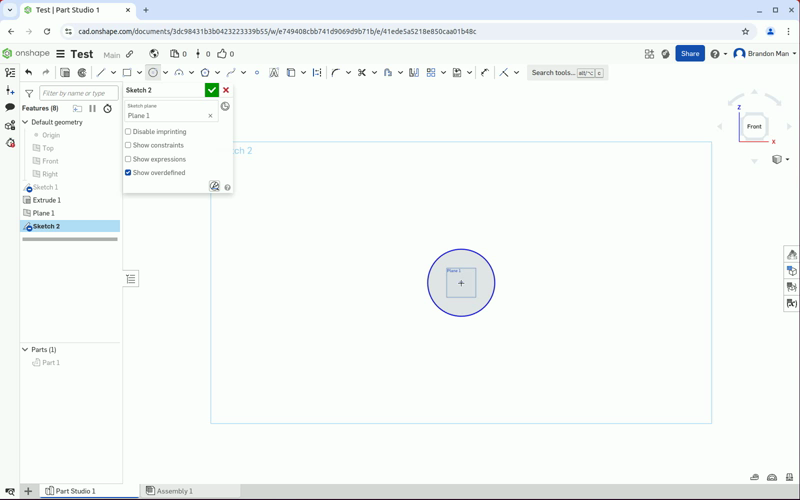
click(461, 282)
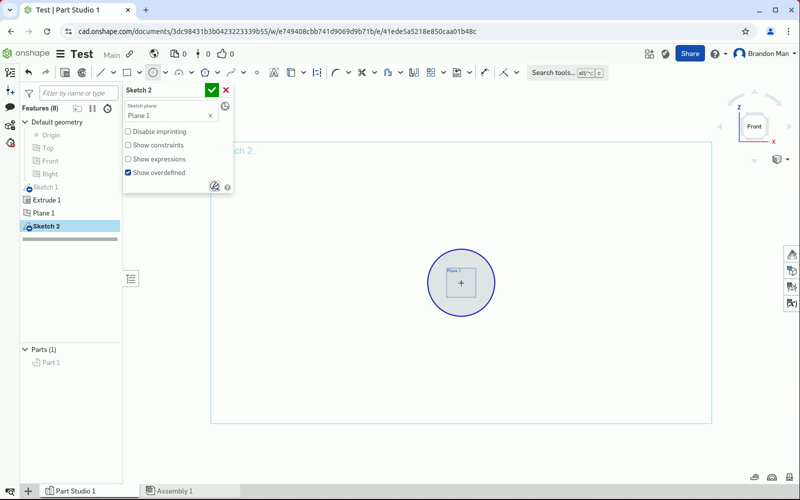
key_up(shift)
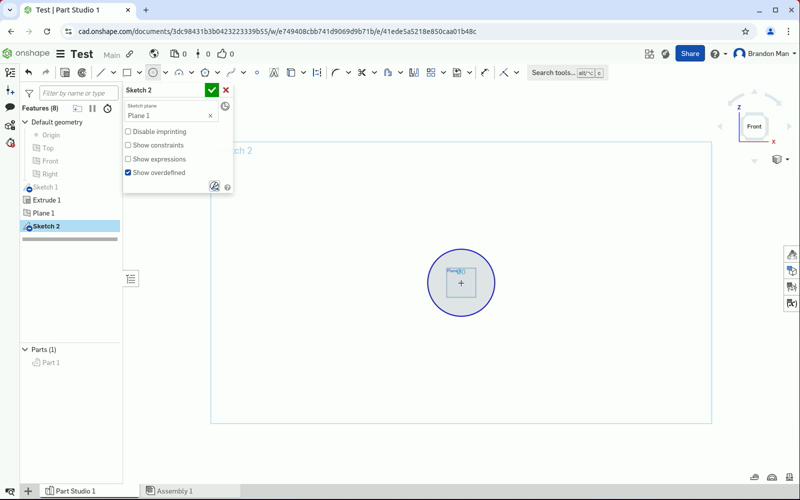
mouse_move(480, 282)
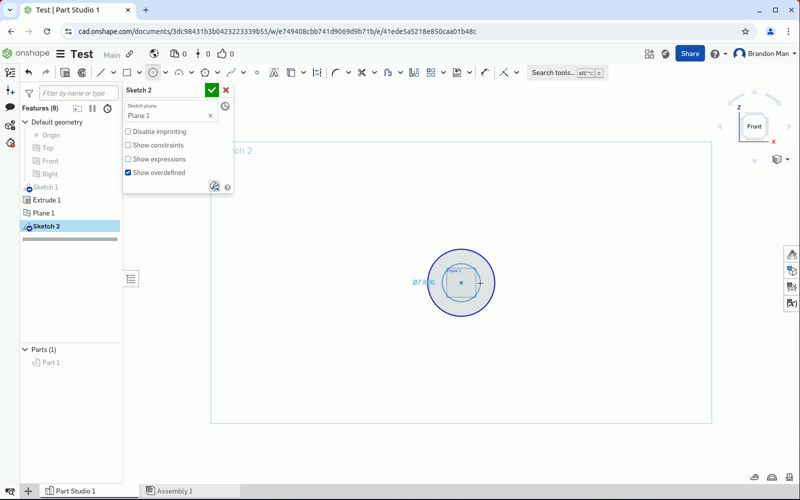
click(480, 282)
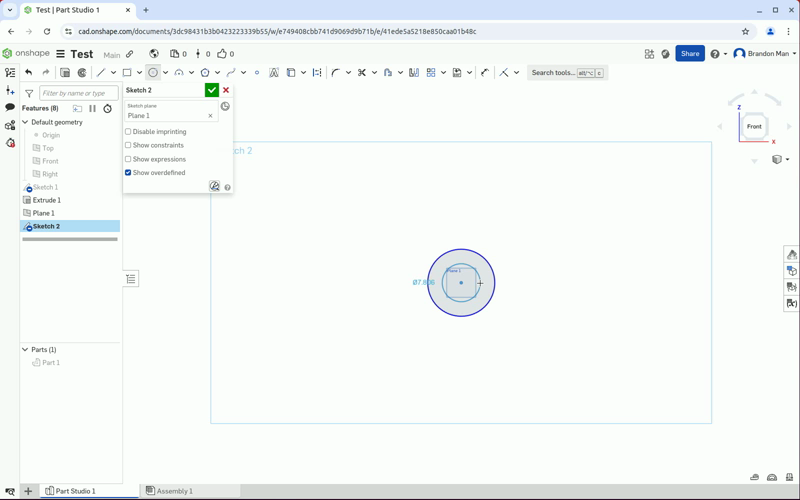
key(esc)
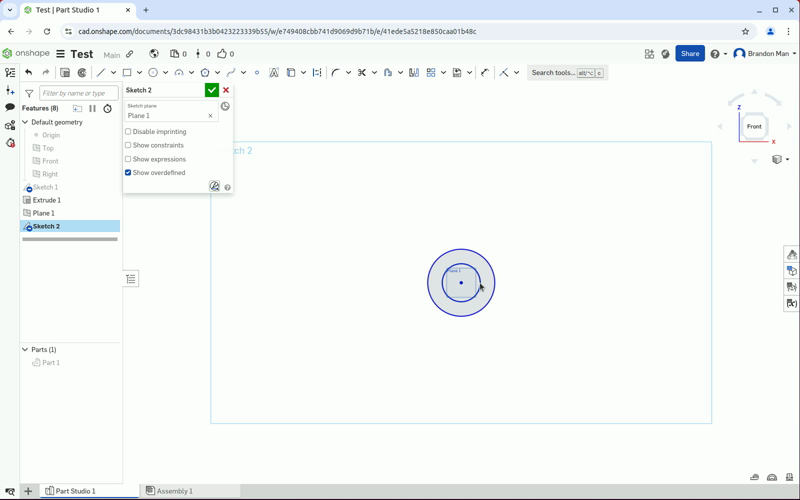
mouse_move(485, 271)
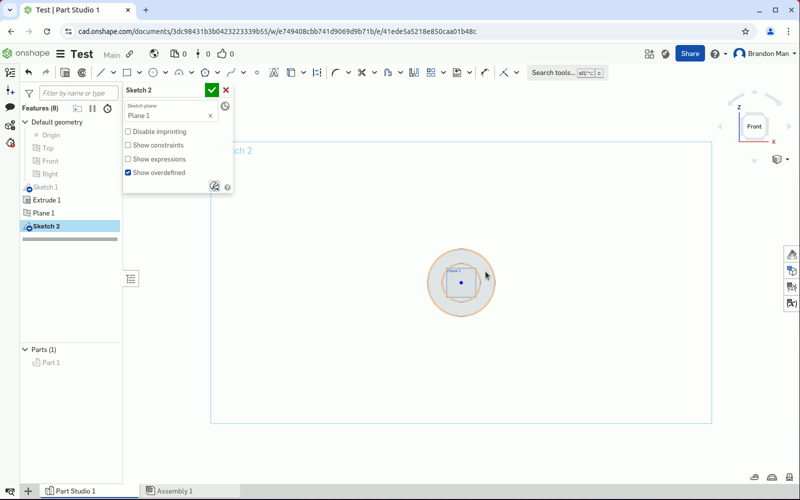
click(485, 271)
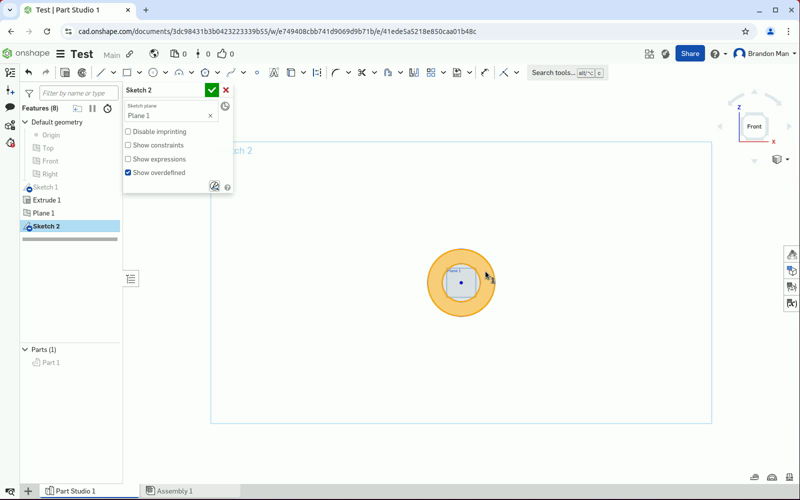
mouse_move(73, 352)
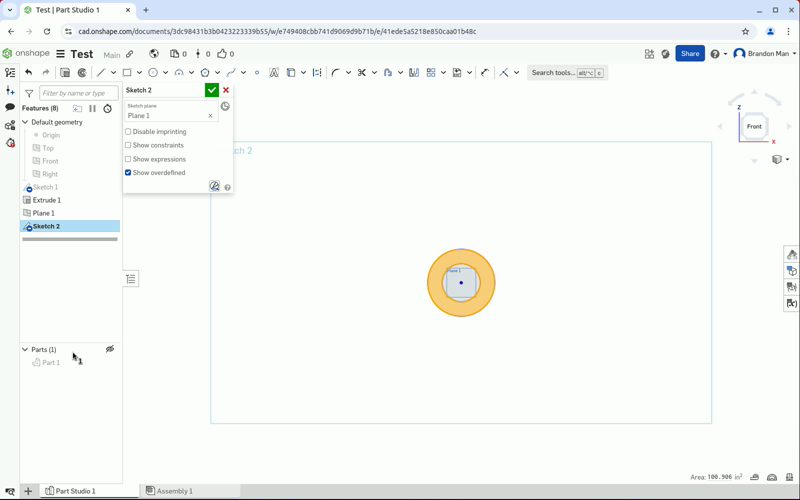
key(shift+y)
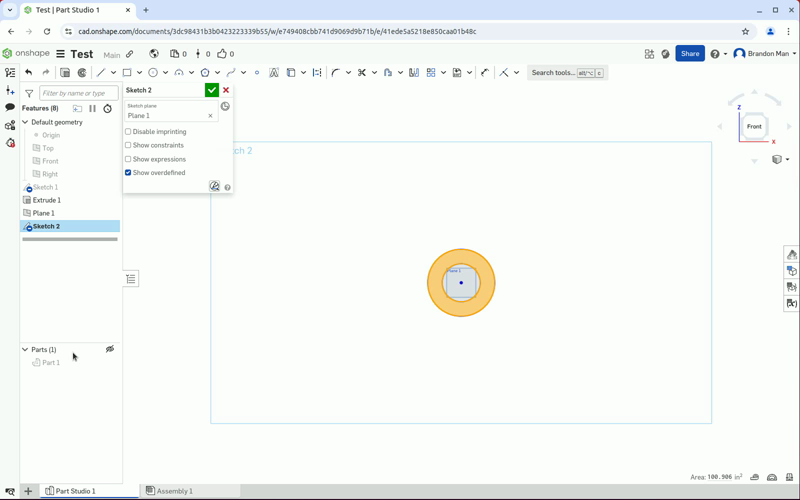
key(shift+e)
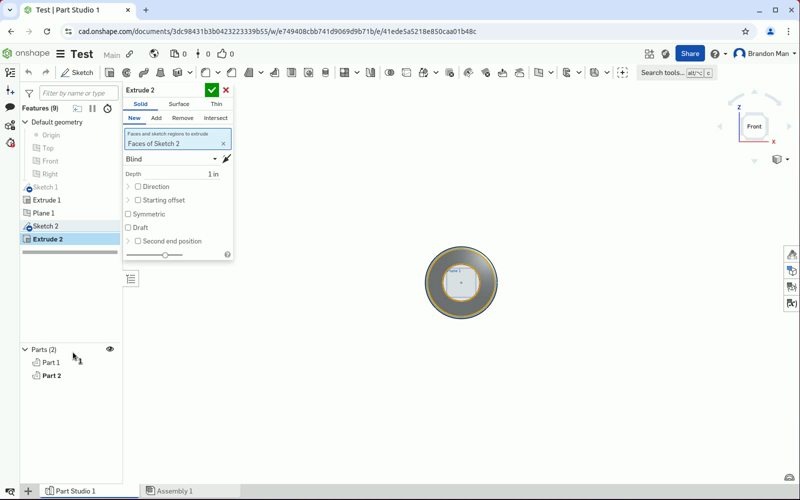
mouse_move(143, 106)
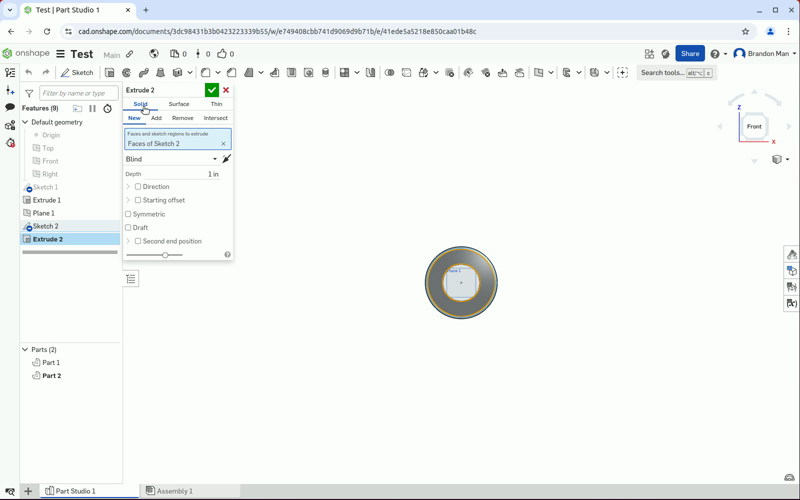
click(143, 106)
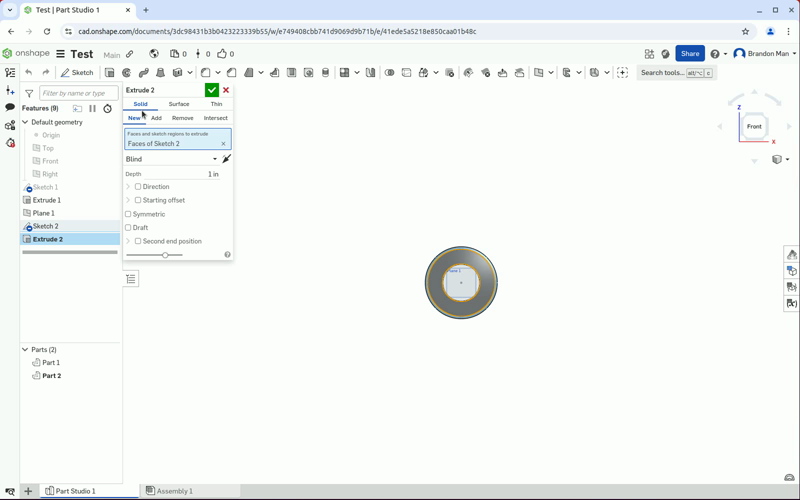
mouse_move(137, 120)
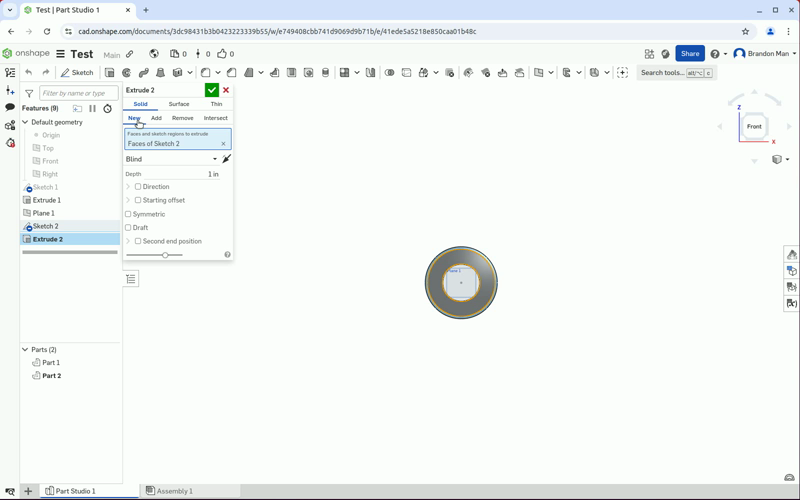
click(137, 120)
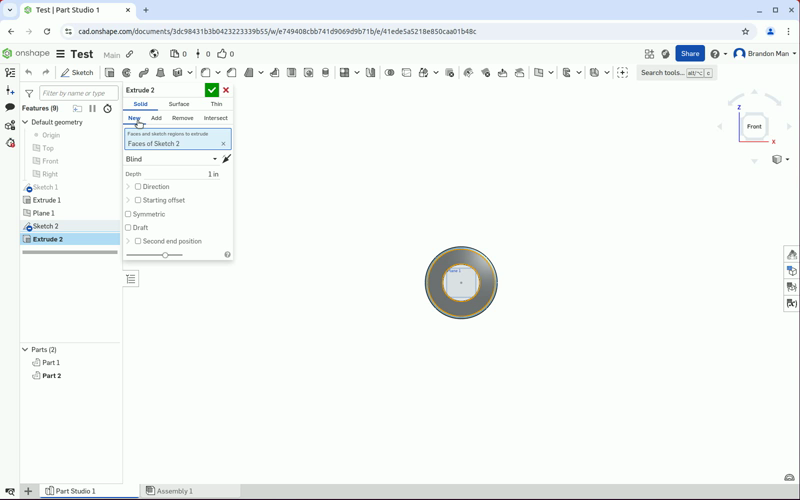
key(tab, 4)
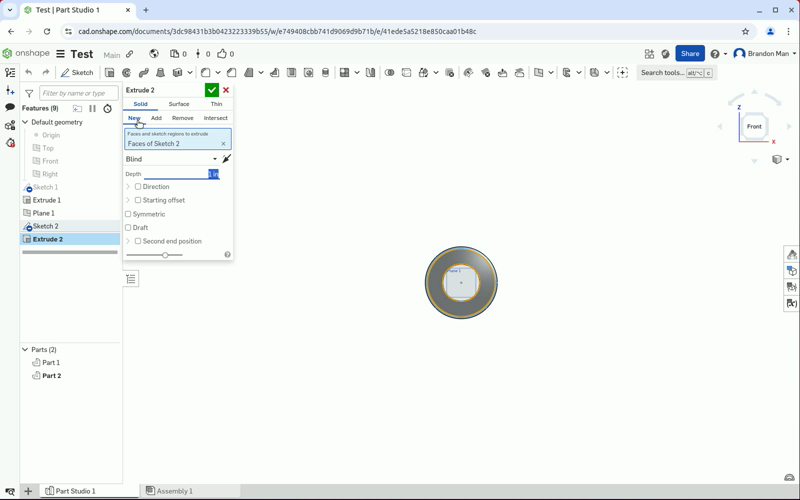
text(0.963)
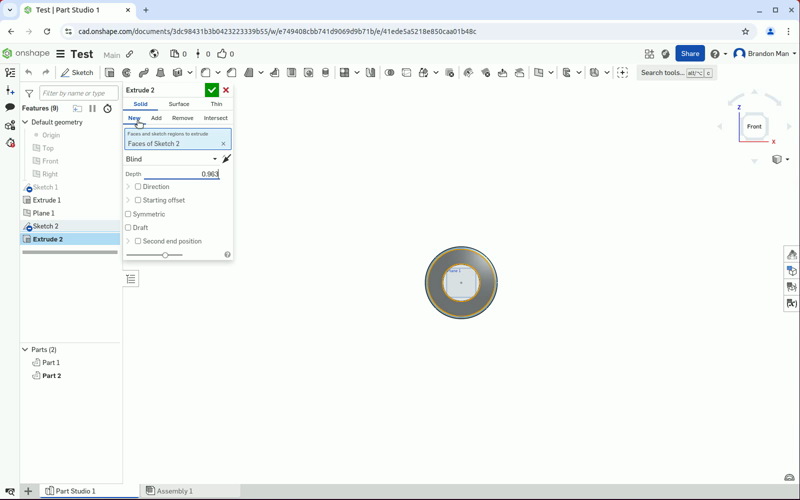
key(enter)
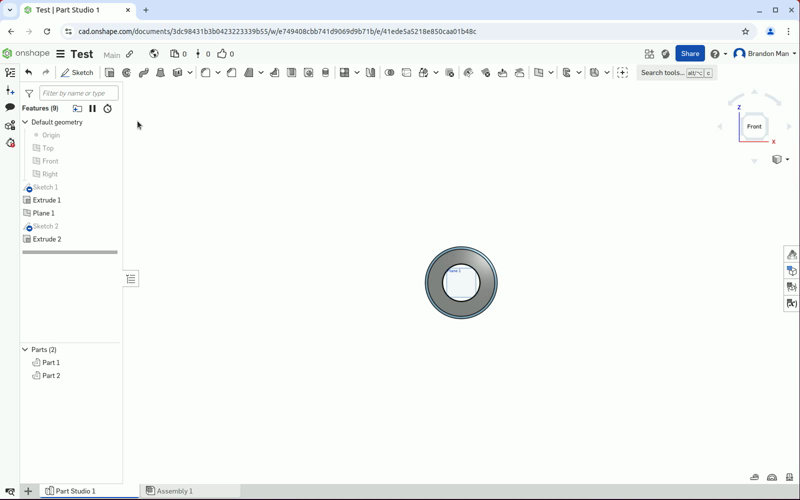
key(shift+h)
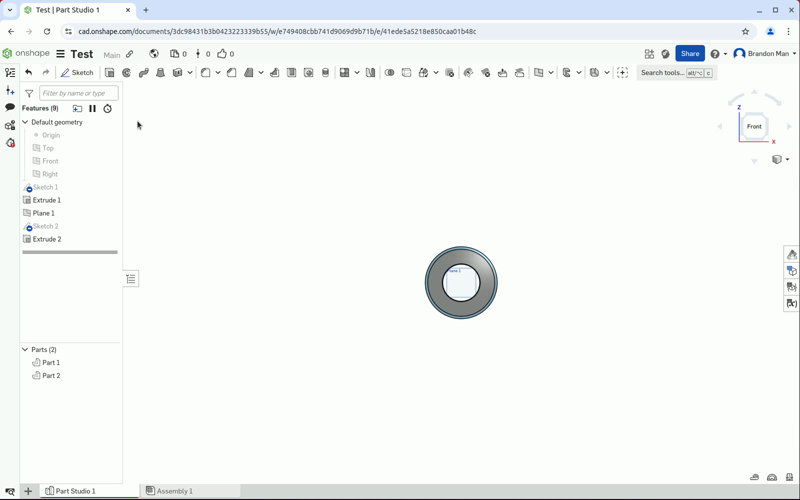
key(shift+h)
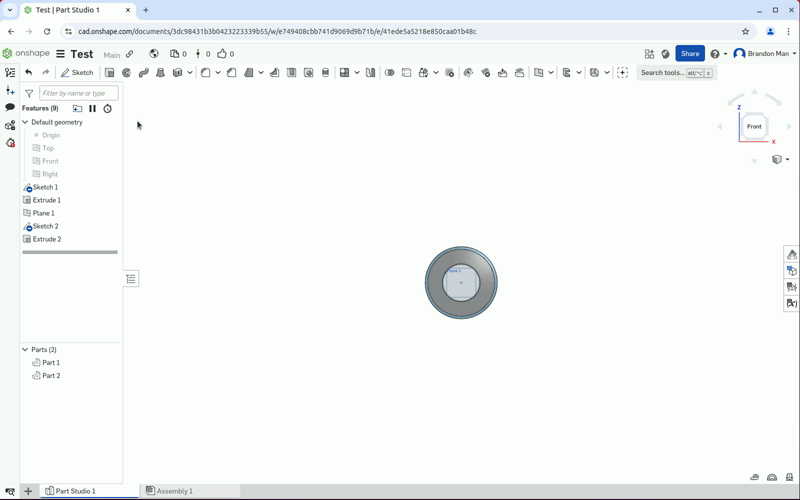
key(shift+7)
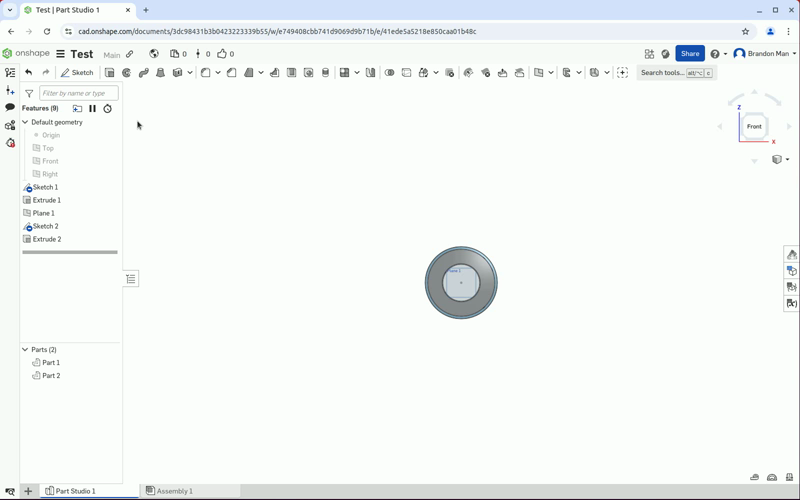
key(left, 2)
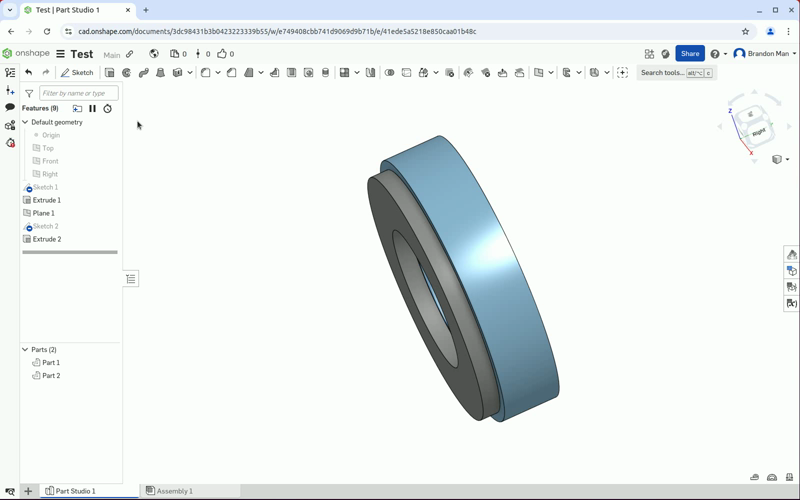
key(down, 2)
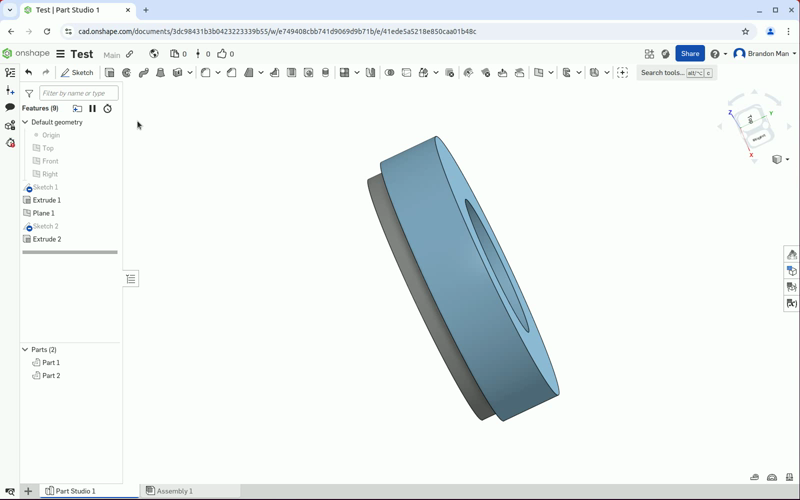
key(up, 2)
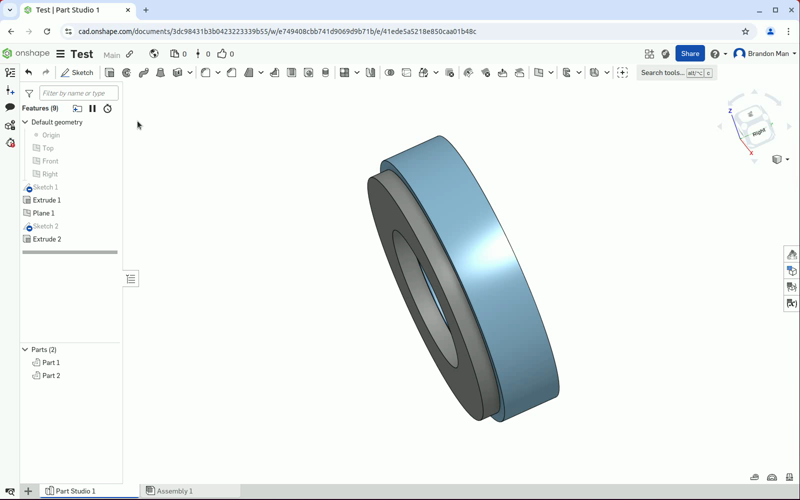
key(right, 2)
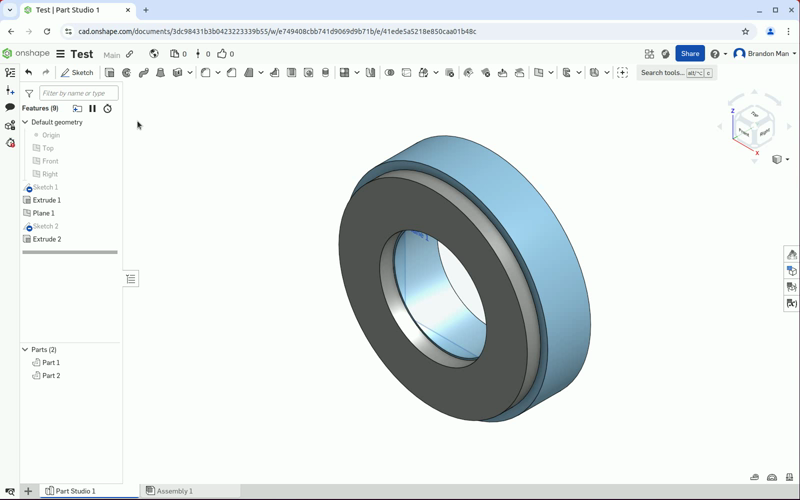
mouse_move(73, 189)
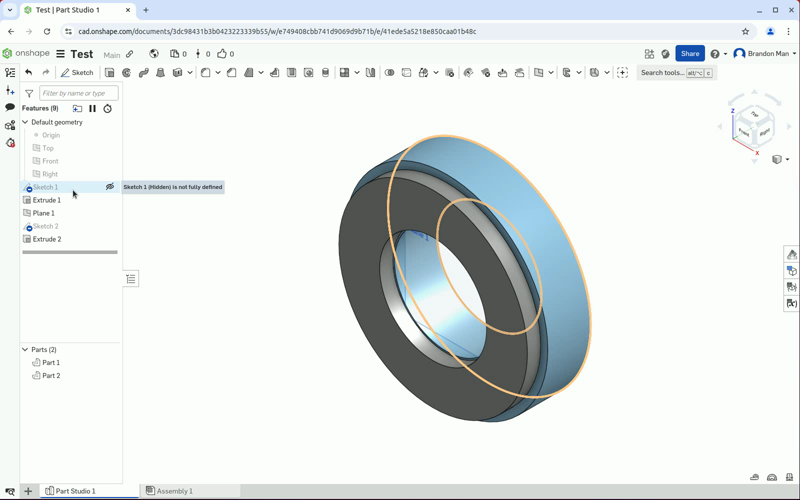
click(73, 189)